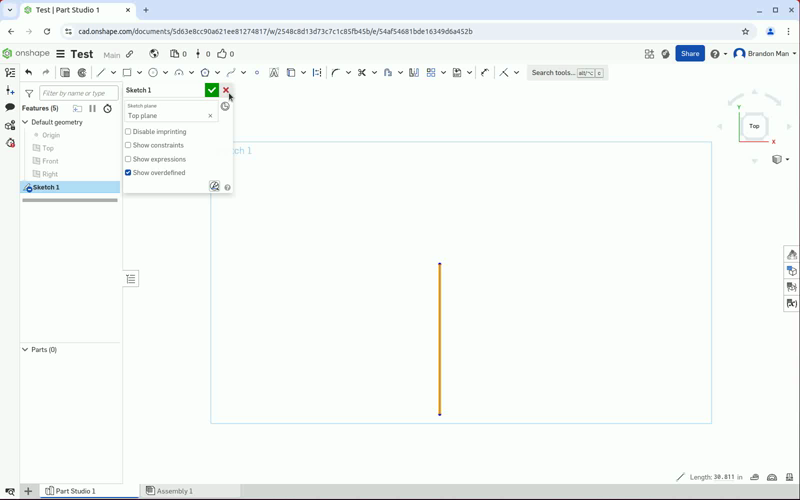
key(shift+h)
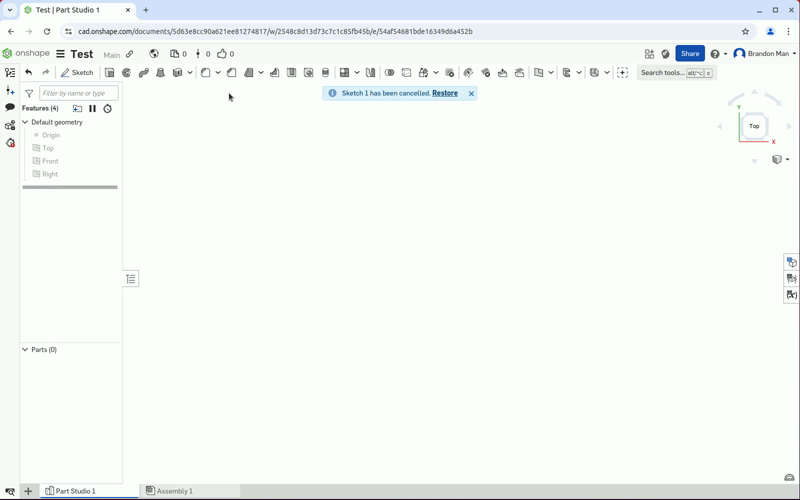
mouse_move(73, 352)
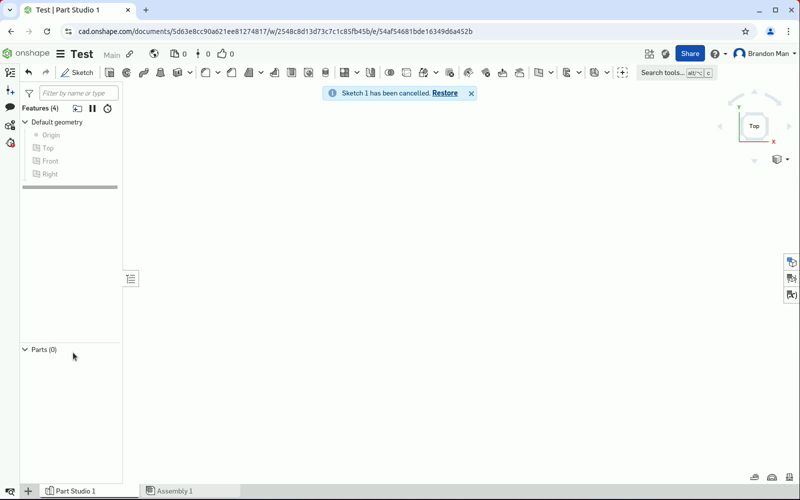
key(y)
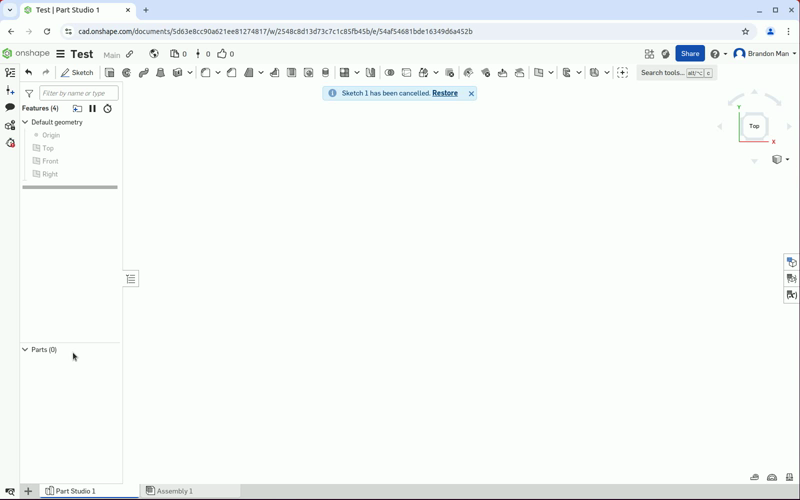
key(shift+p)
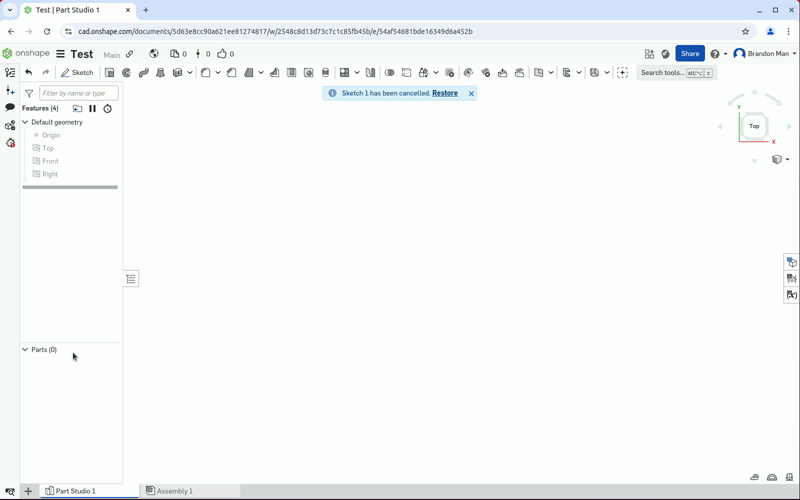
key(space)
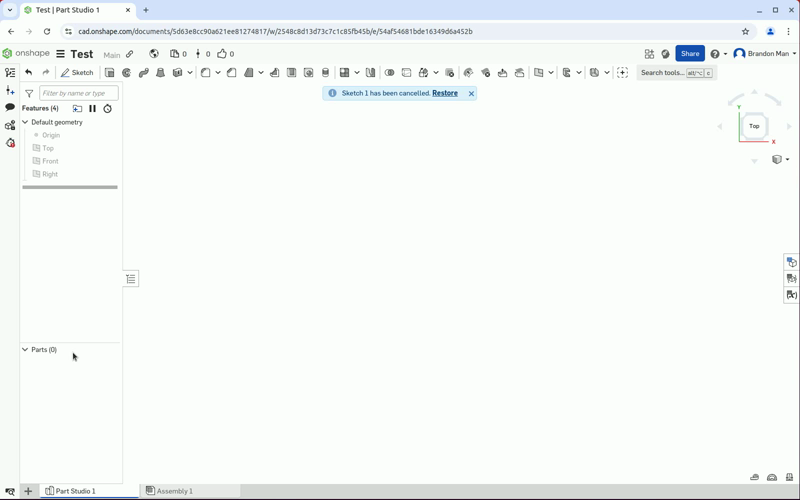
key_down(shift)
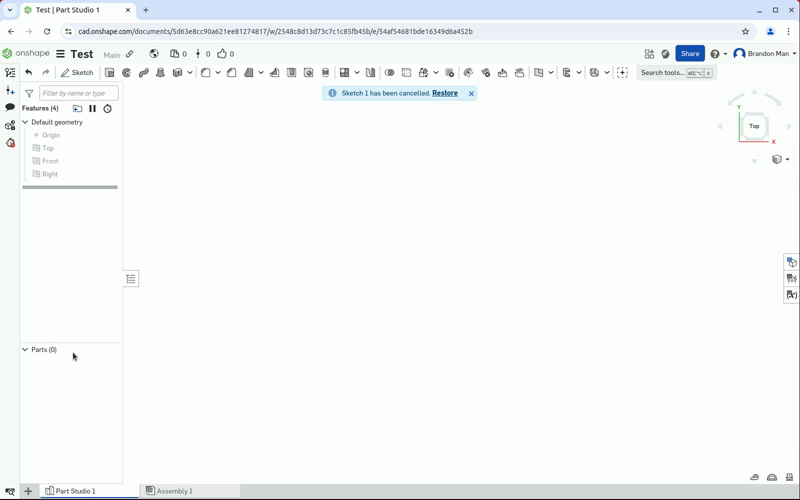
key(up)
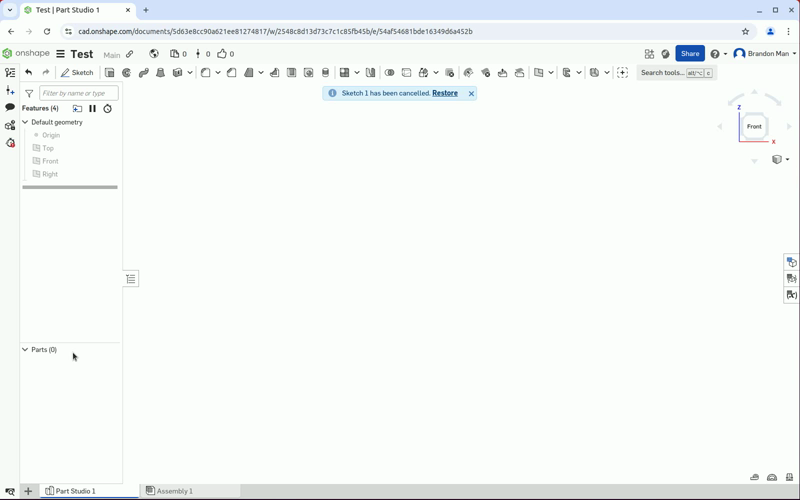
key_up(shift)
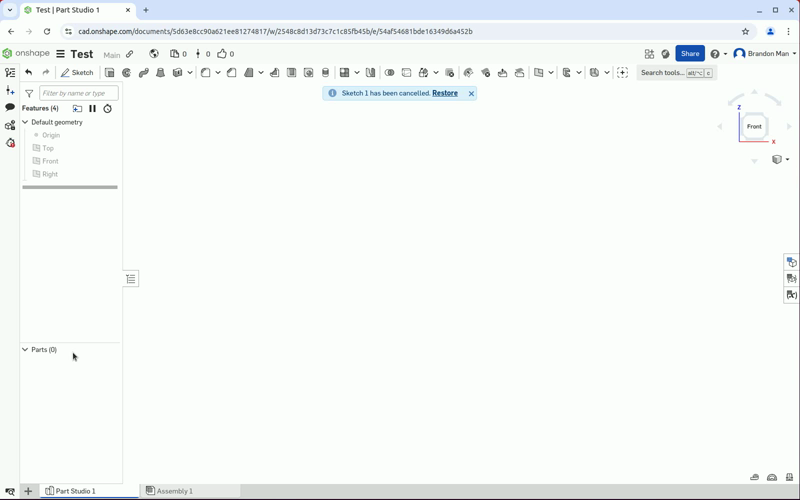
mouse_move(73, 352)
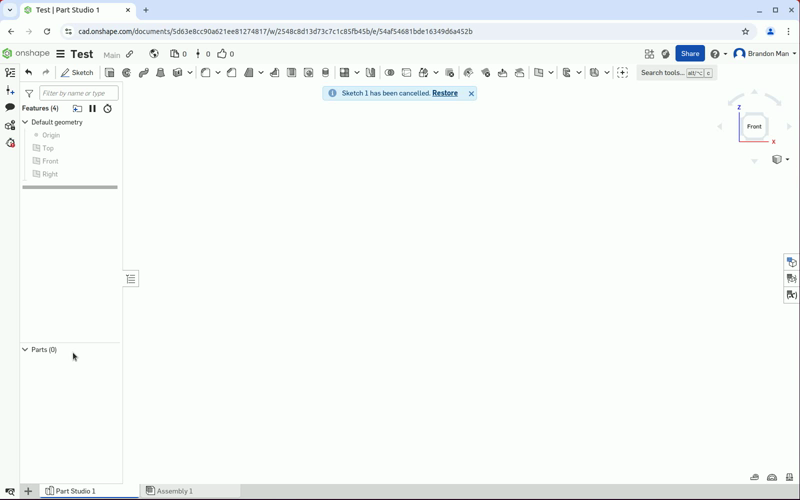
key(shift+y)
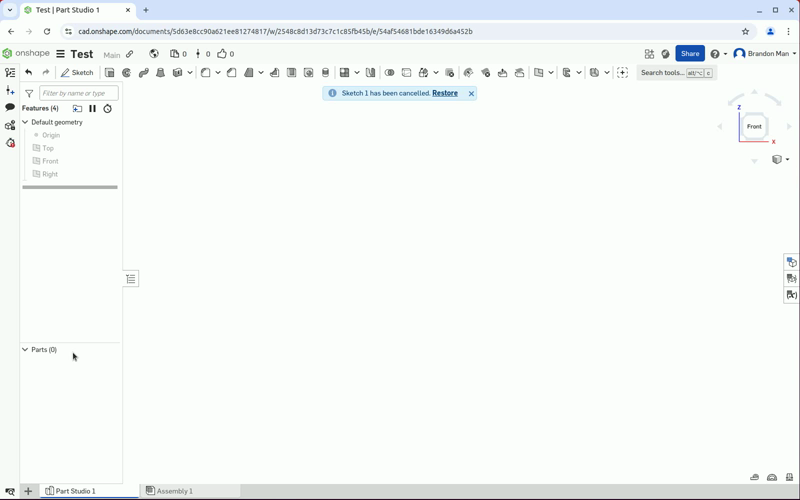
key(shift+s)
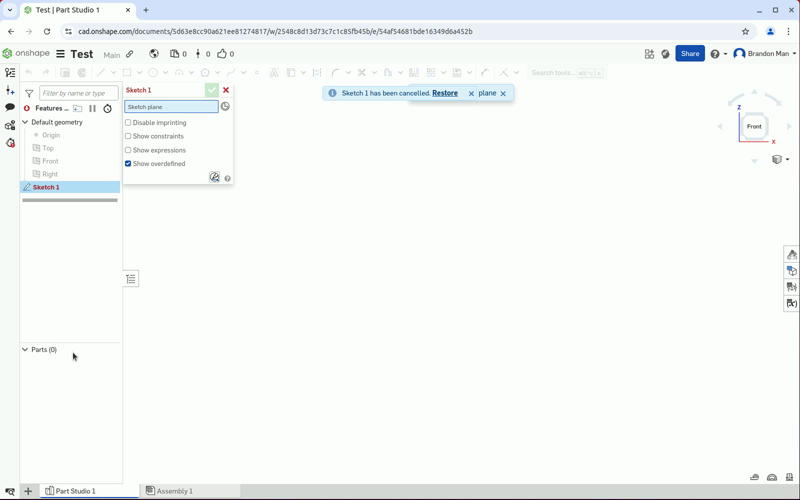
mouse_move(73, 163)
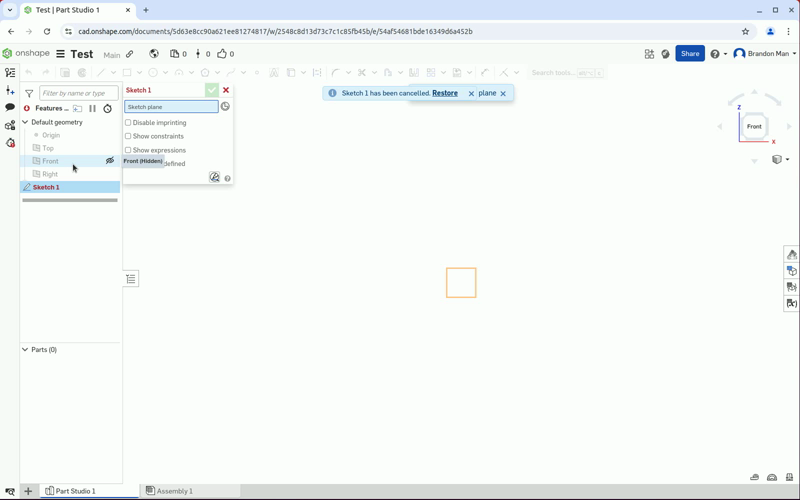
click(73, 163)
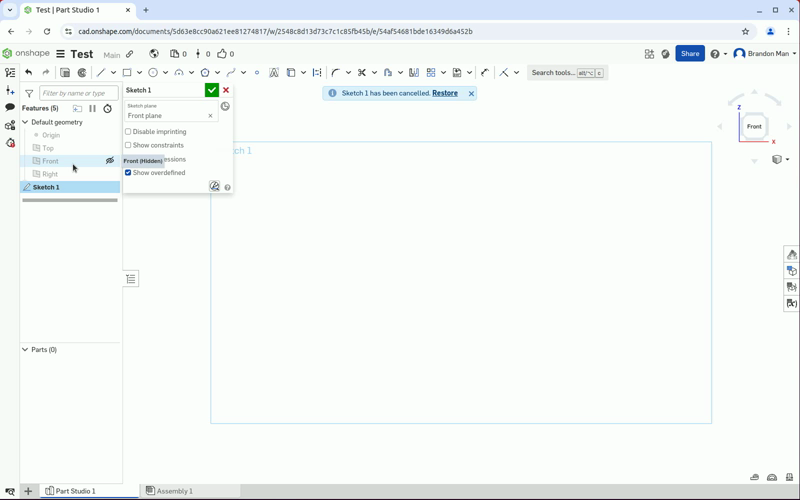
mouse_move(73, 352)
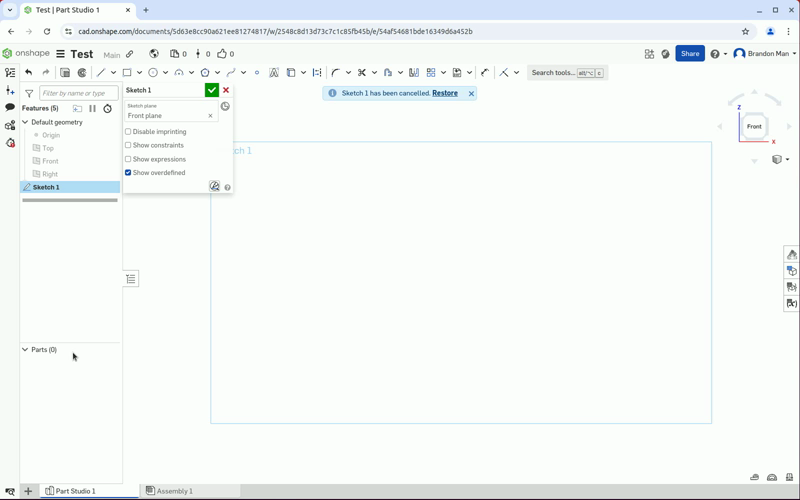
key(y)
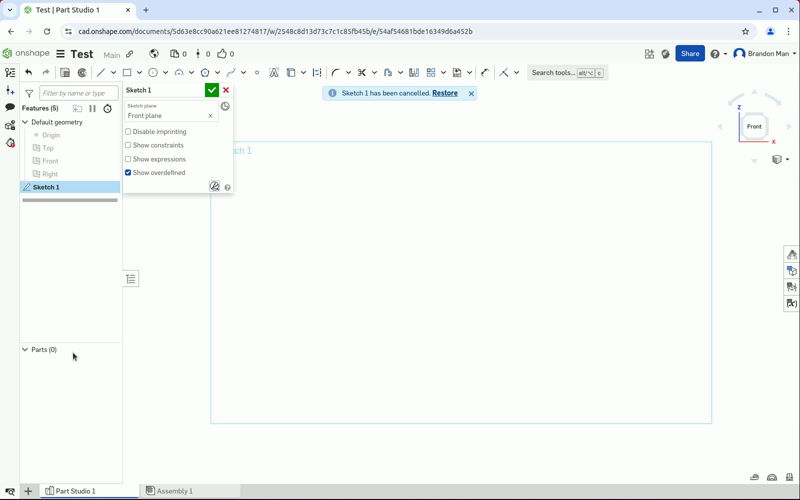
key(l)
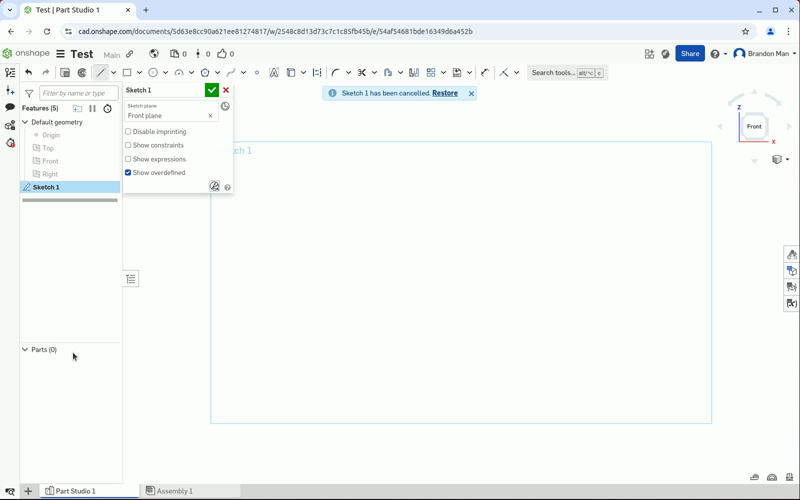
key_down(shift)
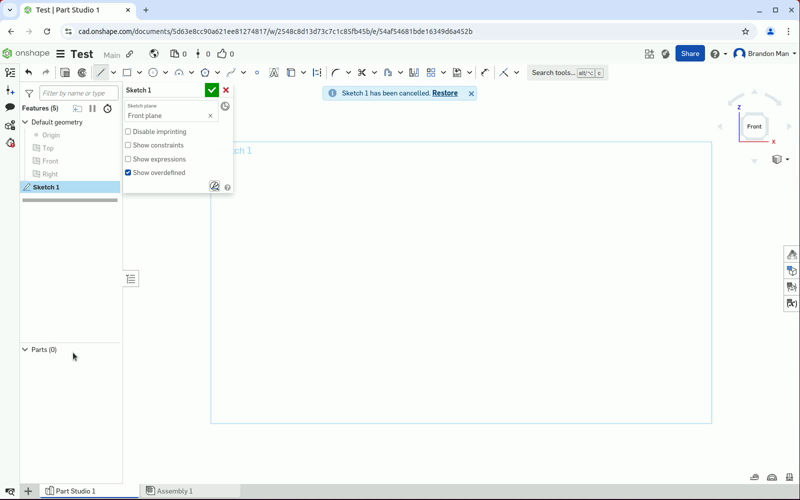
mouse_move(348, 320)
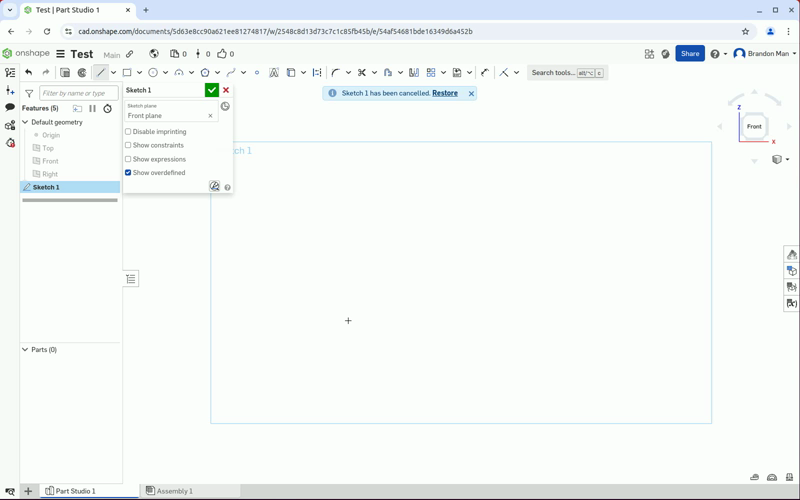
click(348, 320)
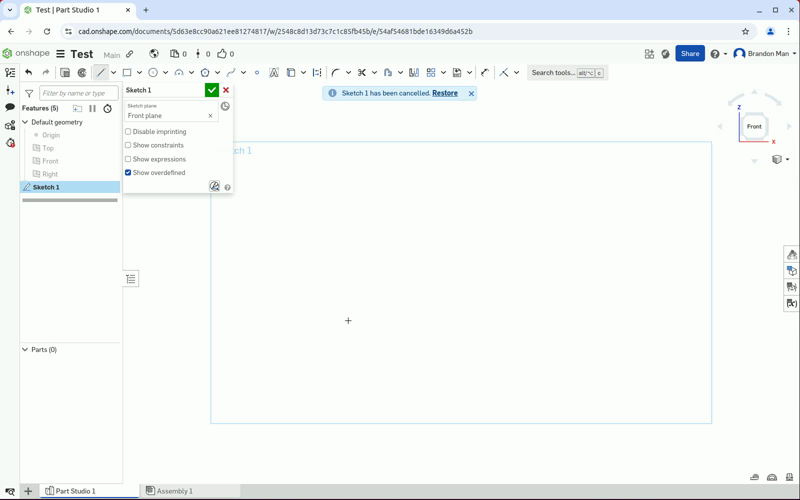
key_up(shift)
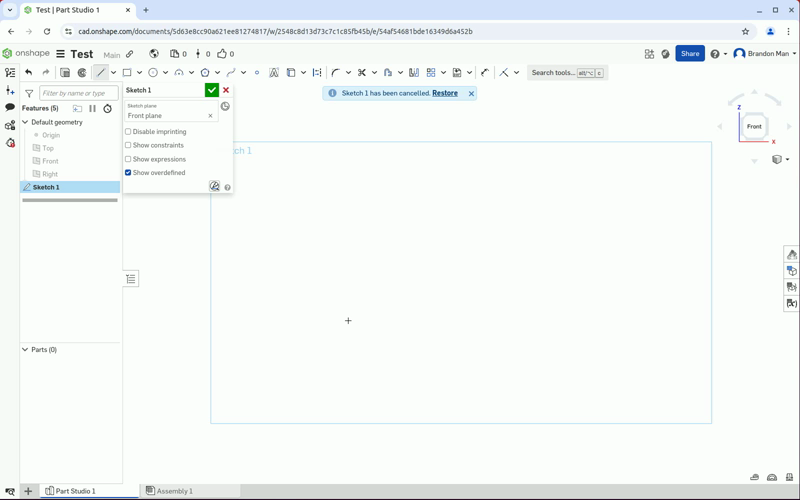
key_down(shift)
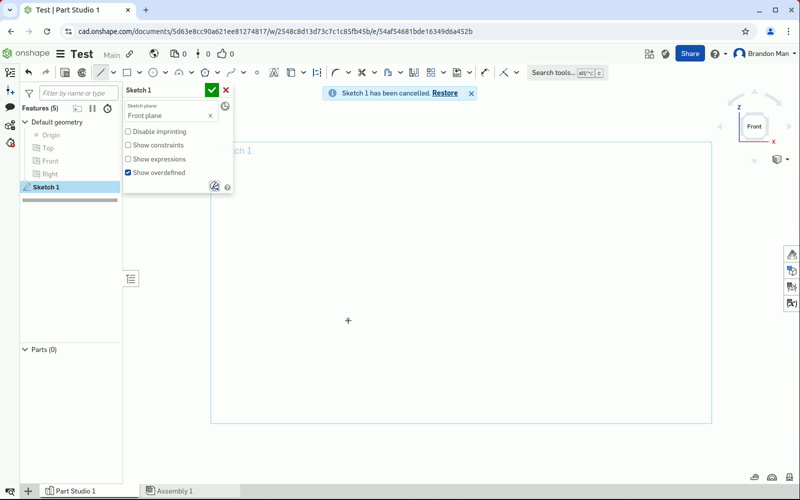
mouse_move(550, 320)
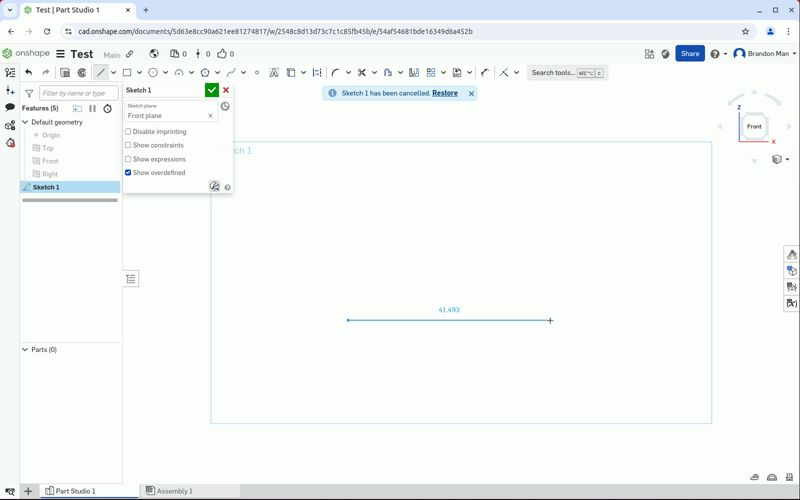
click(550, 320)
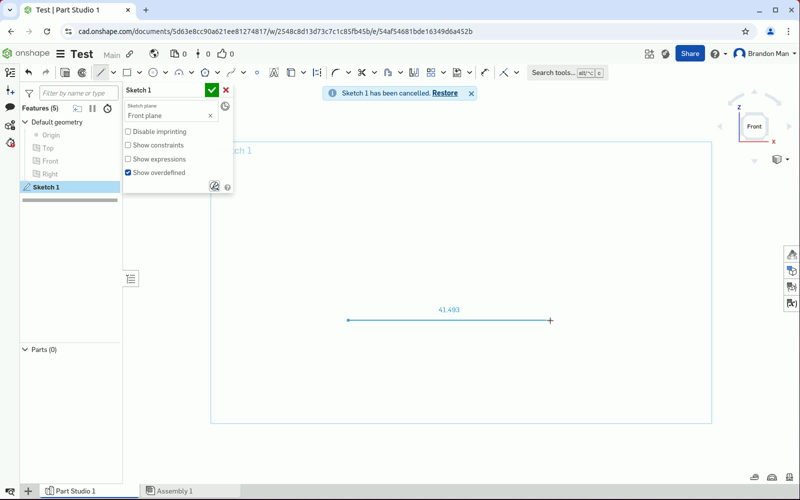
key_up(shift)
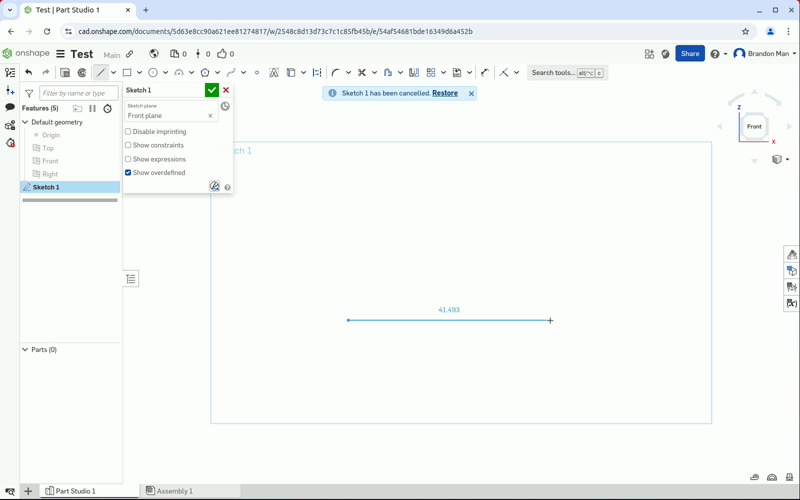
key_down(shift)
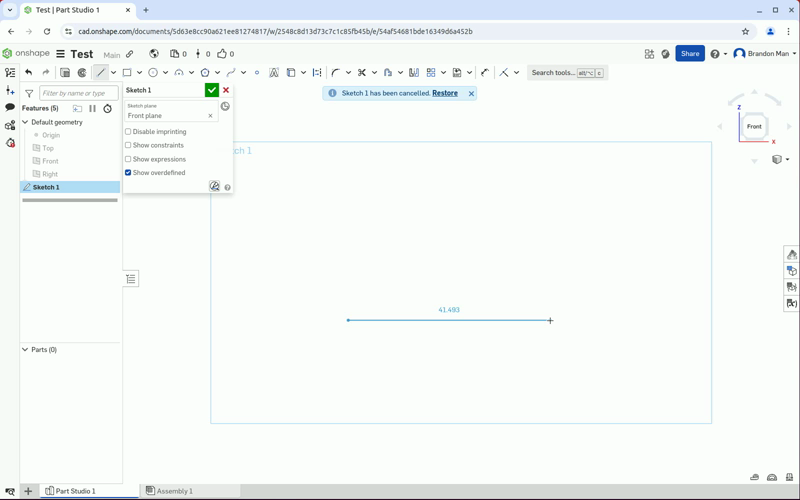
mouse_move(550, 254)
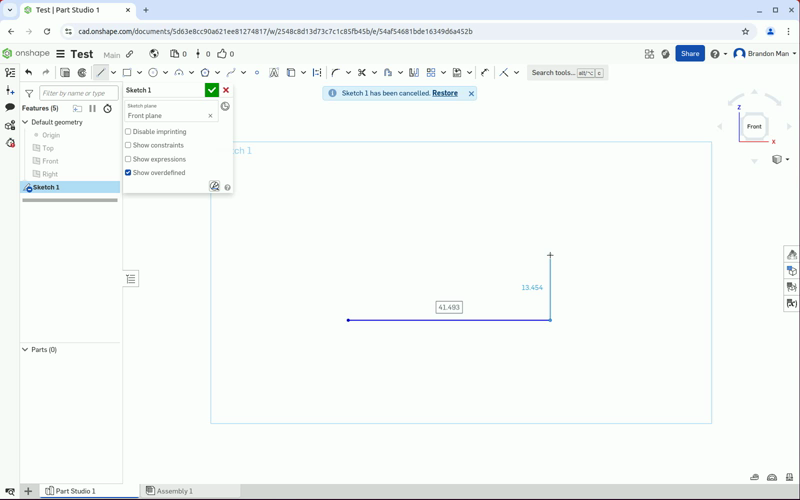
click(550, 254)
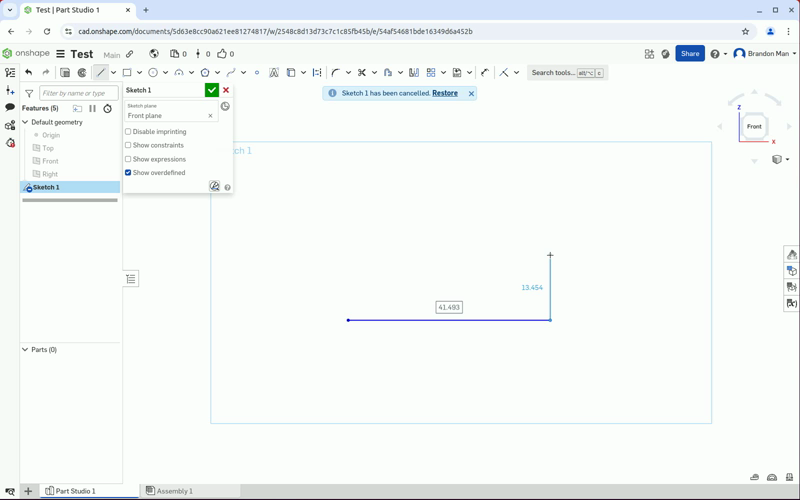
key_up(shift)
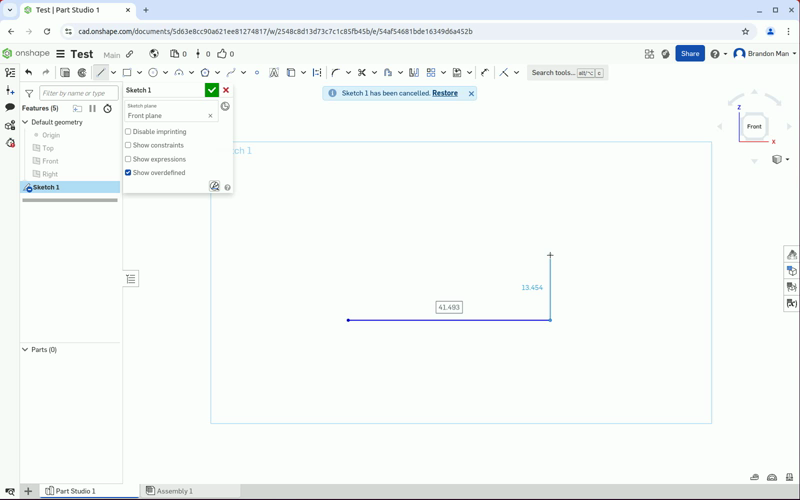
key_down(shift)
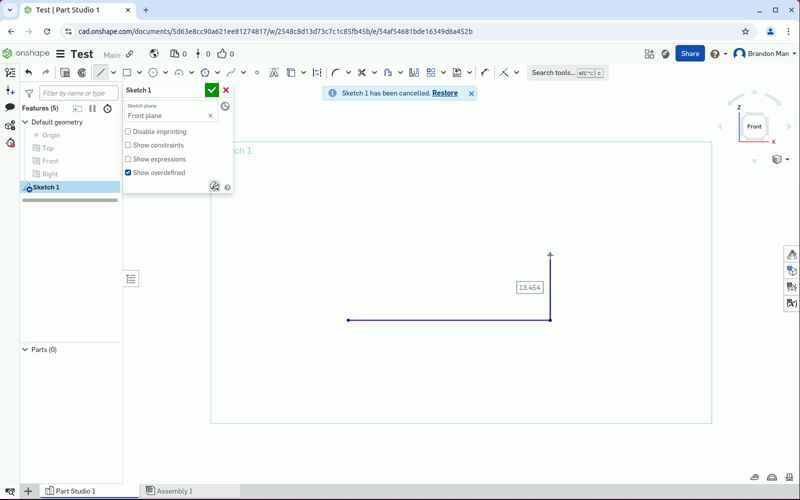
mouse_move(348, 254)
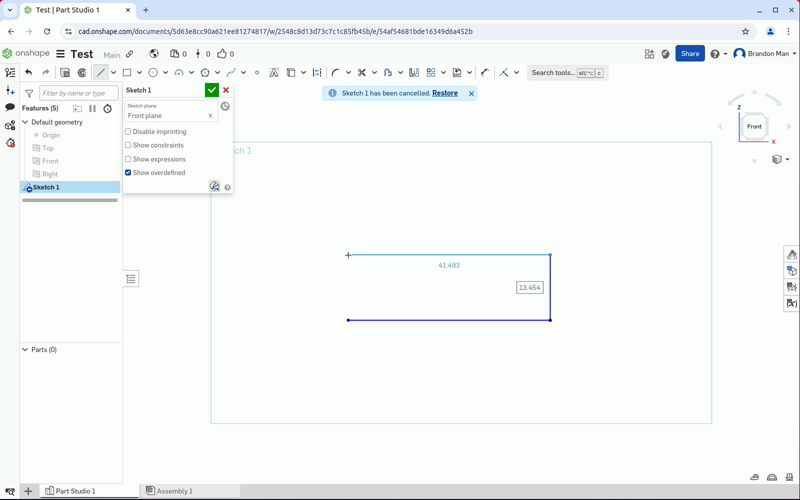
click(348, 254)
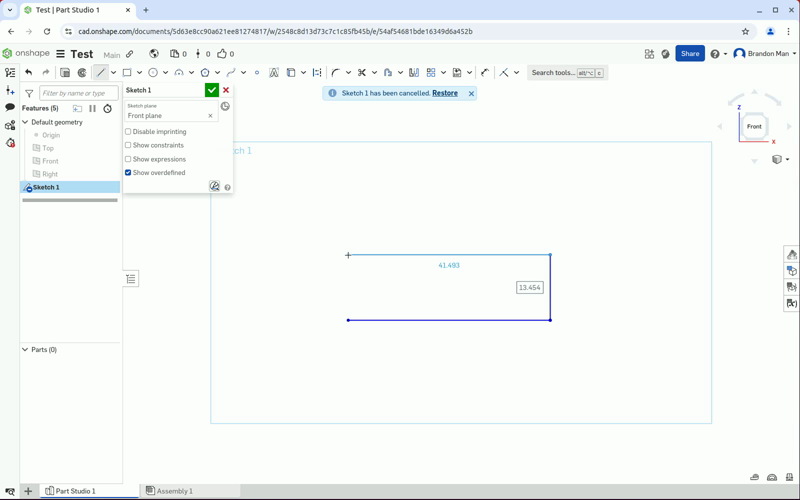
key_up(shift)
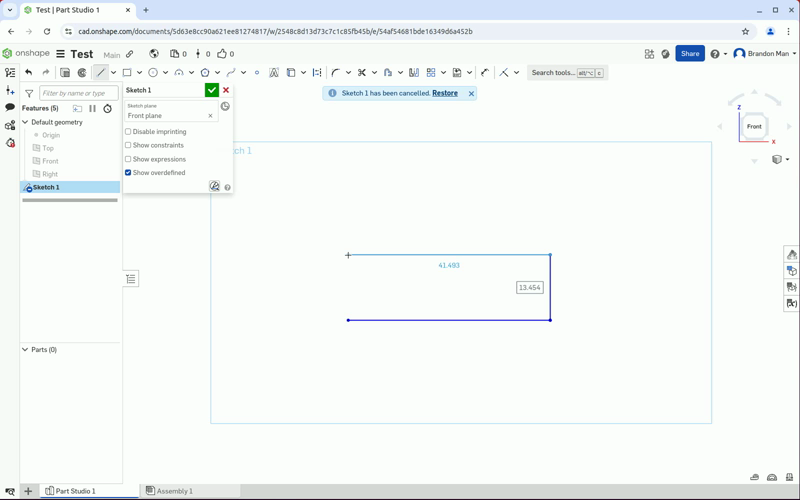
key_down(shift)
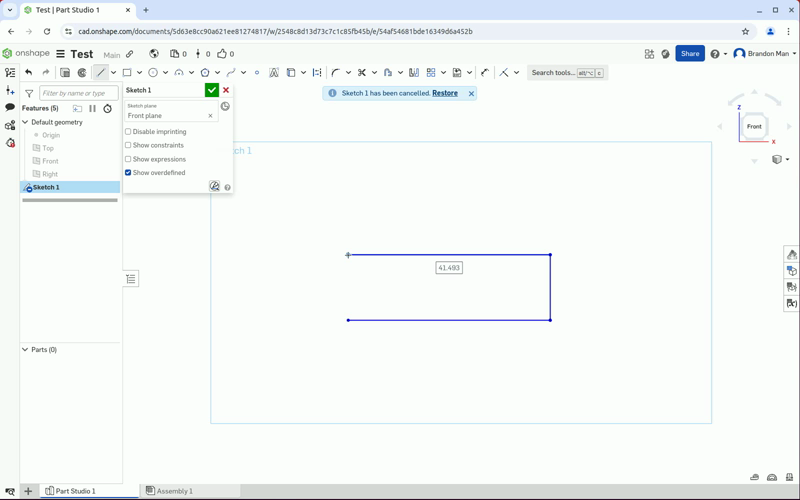
mouse_move(348, 320)
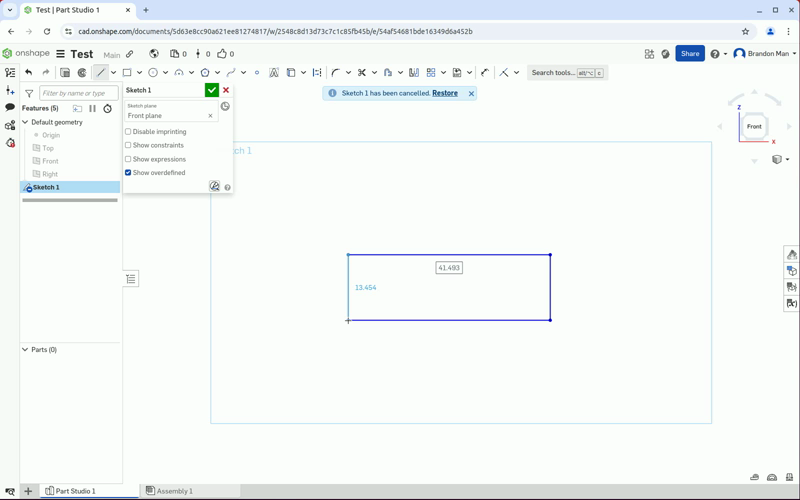
key_up(shift)
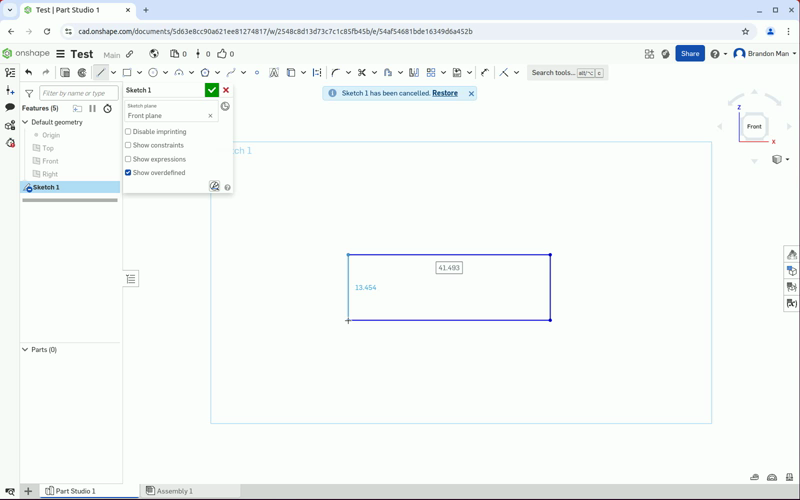
click(348, 320)
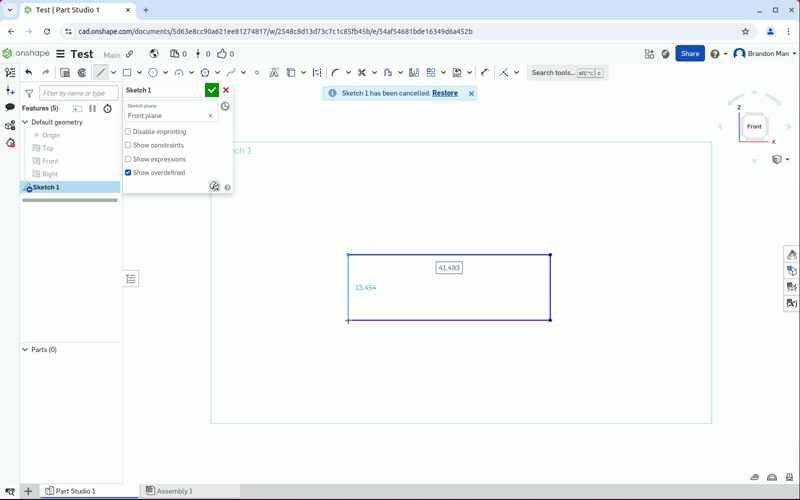
key(esc)
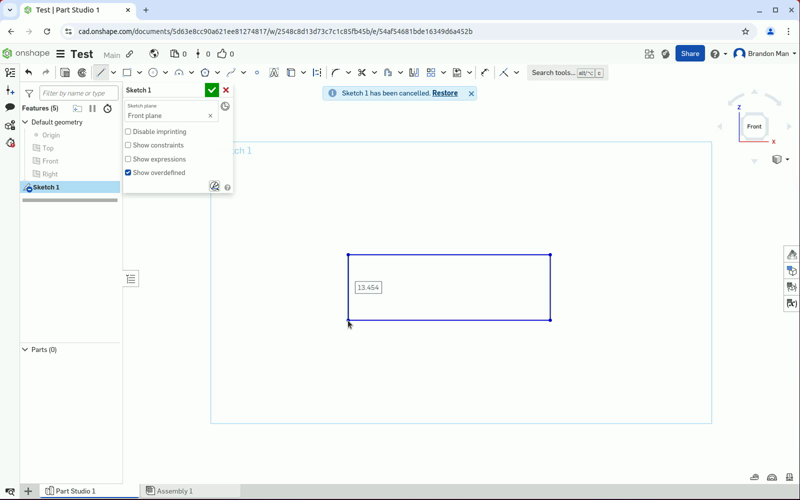
mouse_move(468, 303)
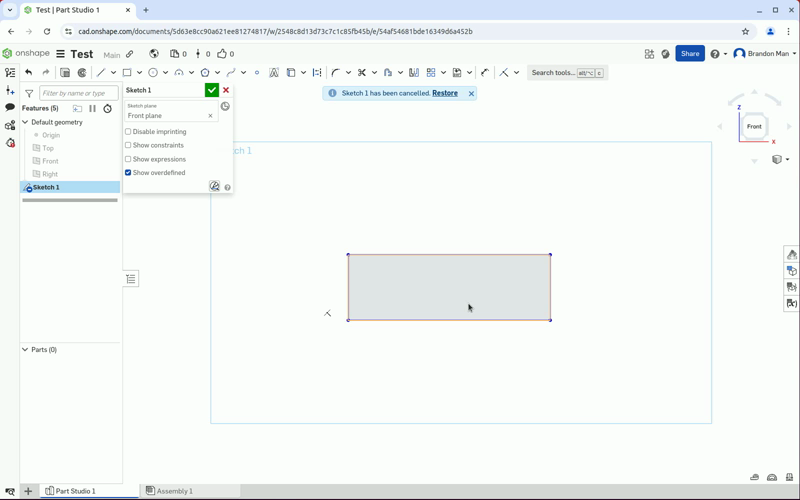
click(468, 303)
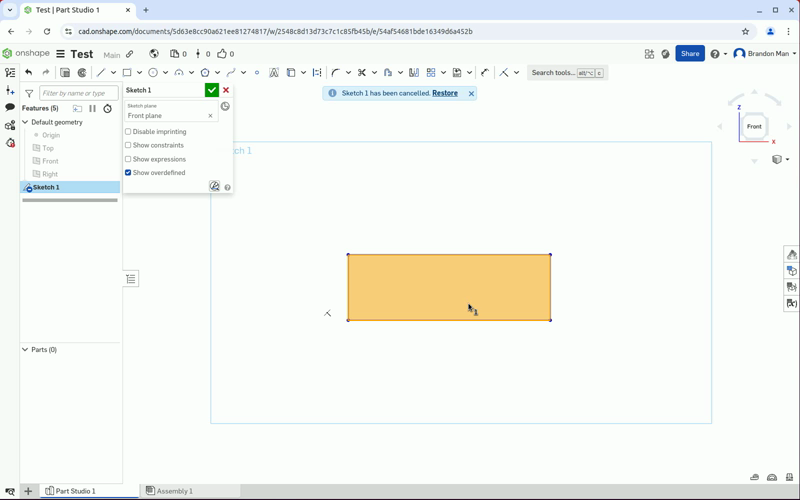
mouse_move(73, 352)
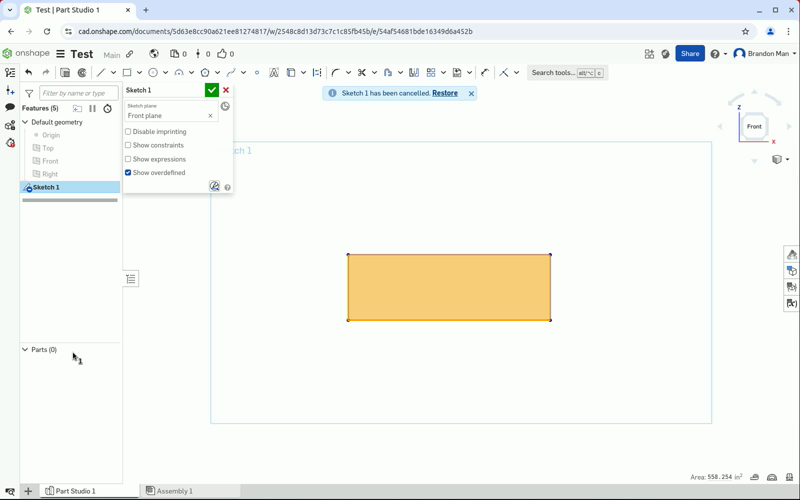
key(shift+y)
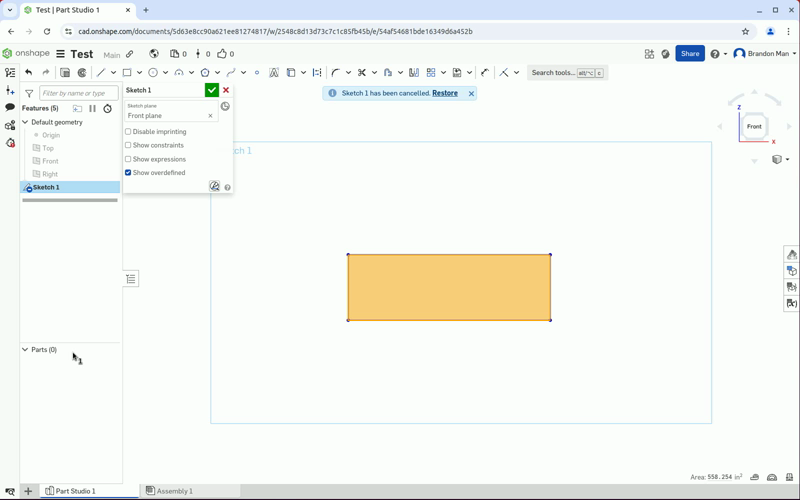
key(shift+e)
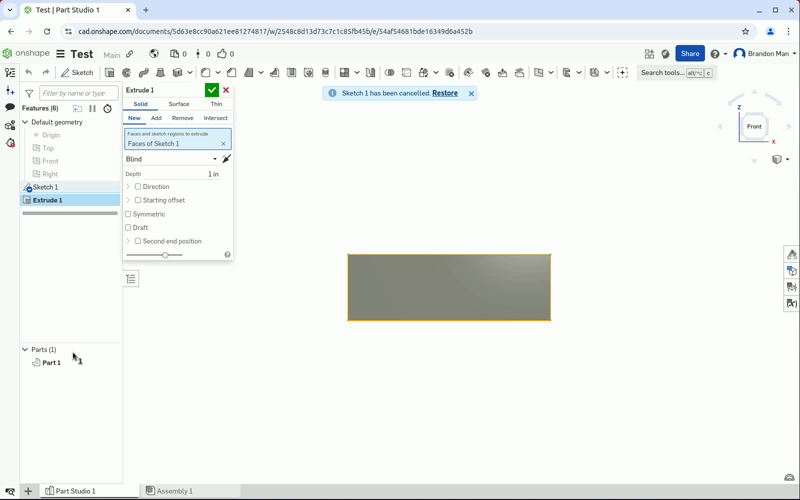
mouse_move(143, 106)
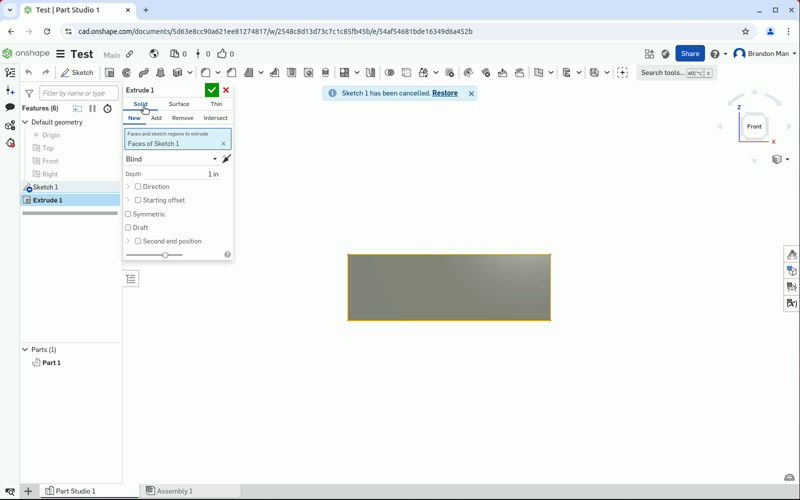
click(143, 106)
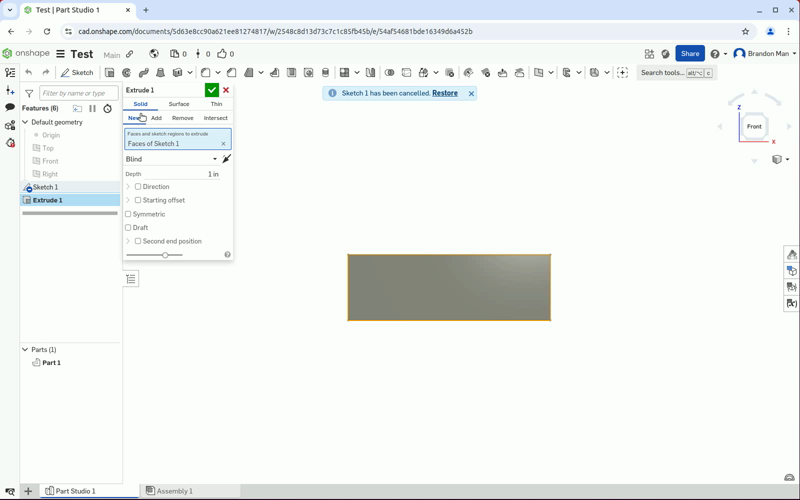
mouse_move(137, 120)
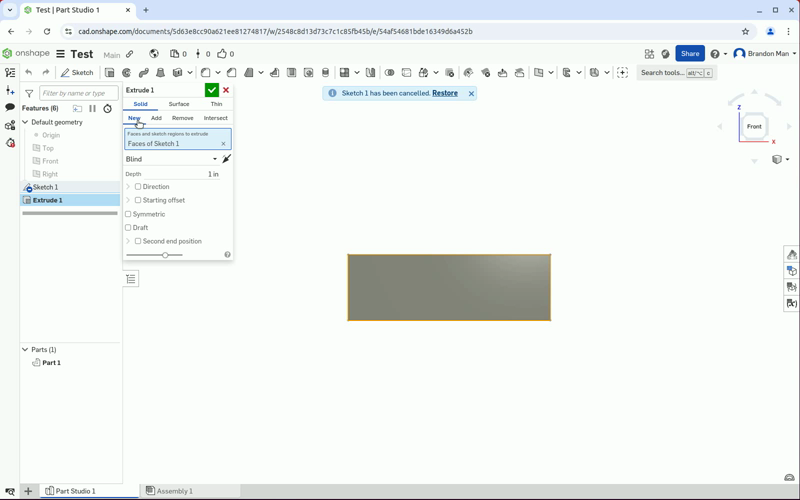
click(137, 120)
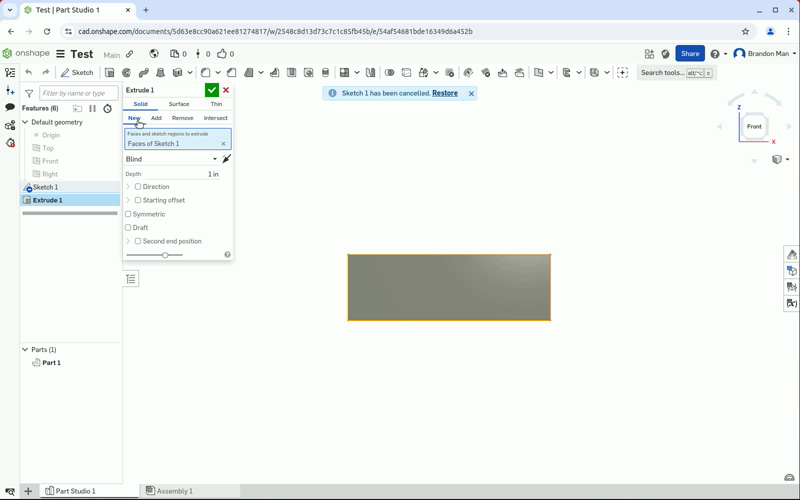
key(tab, 4)
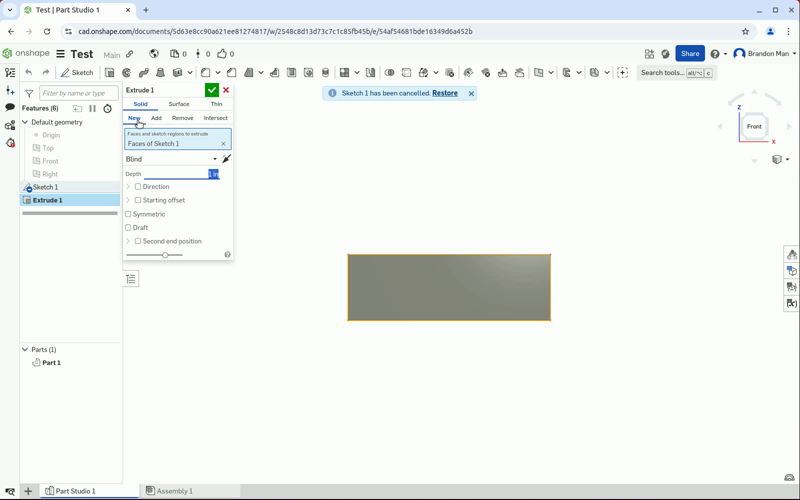
text(7.703)
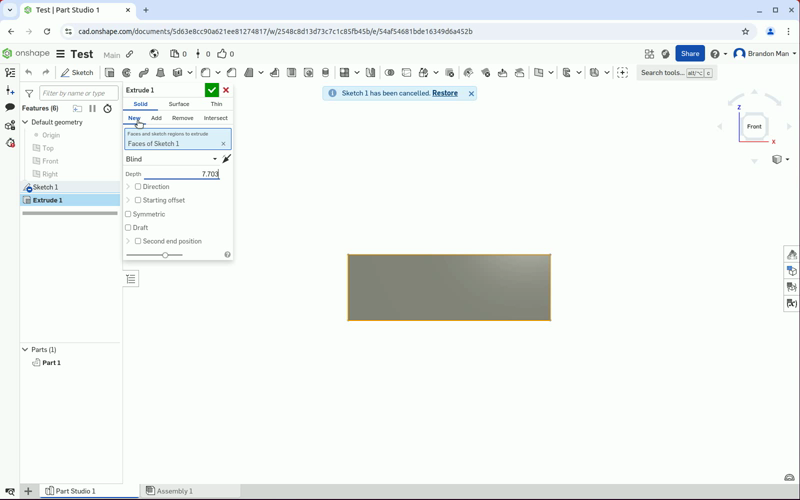
key(enter)
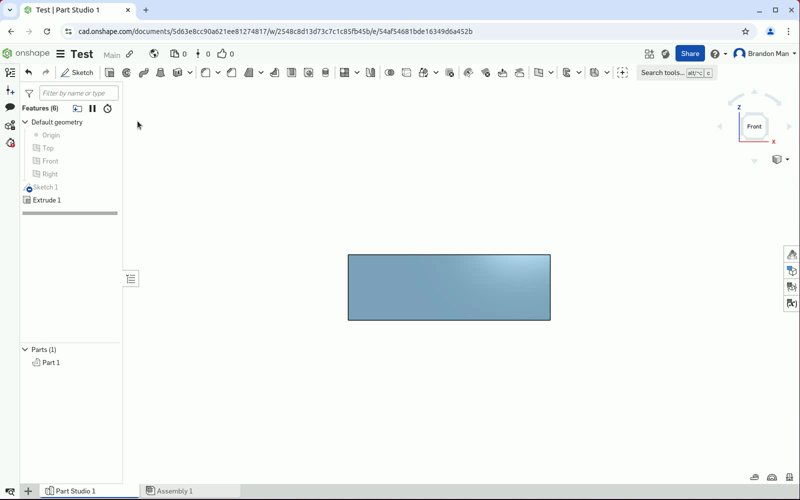
key(shift+h)
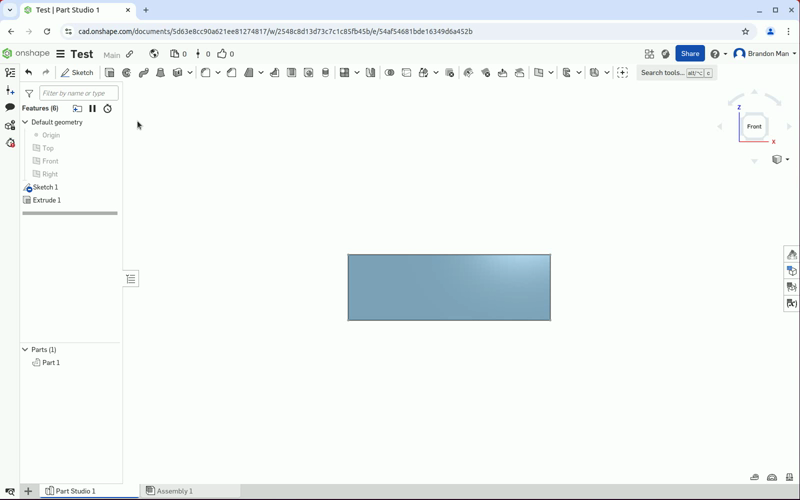
key(shift+h)
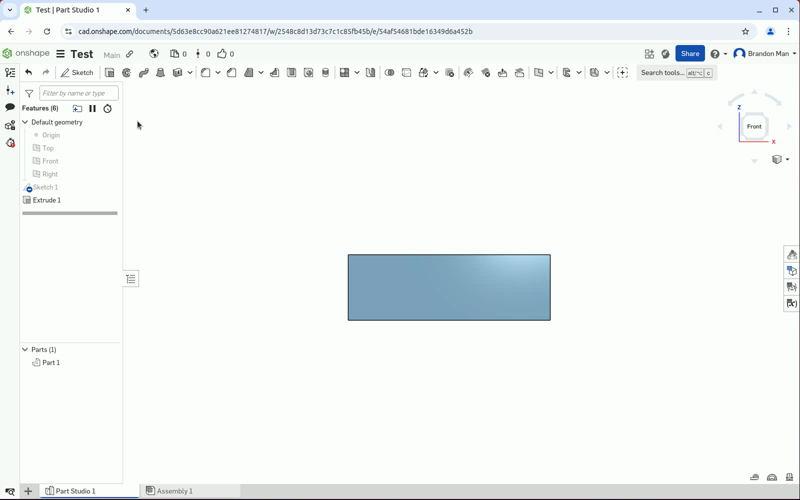
mouse_move(73, 189)
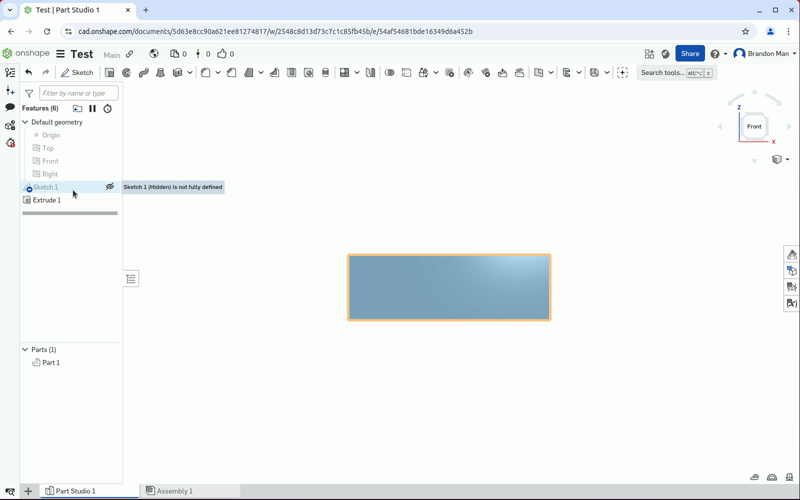
click(73, 189)
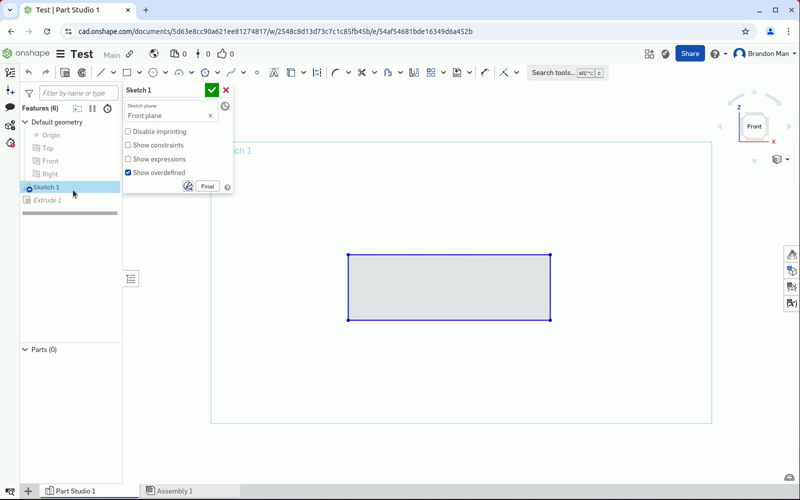
mouse_move(229, 92)
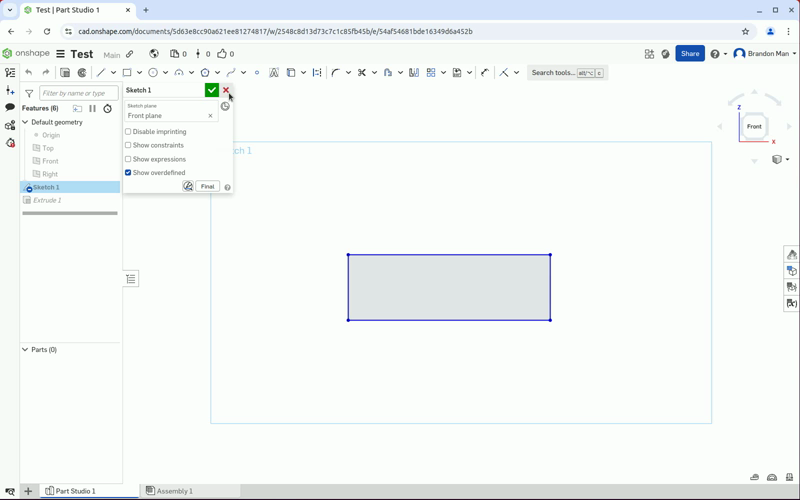
click(229, 92)
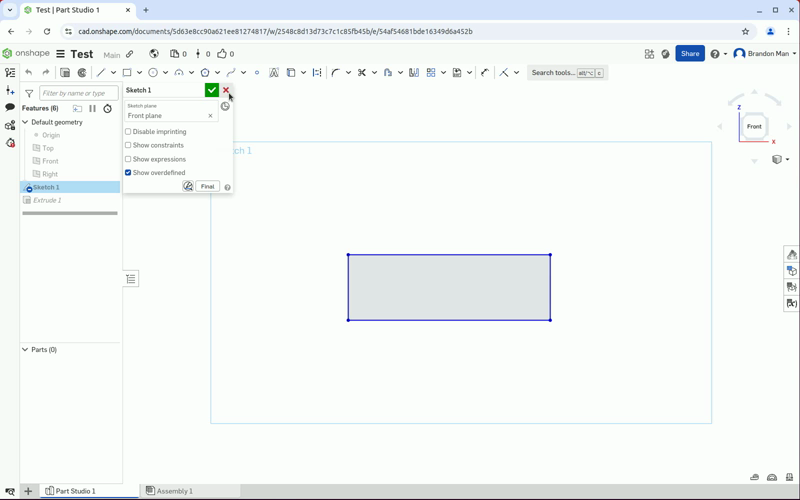
key(shift+s)
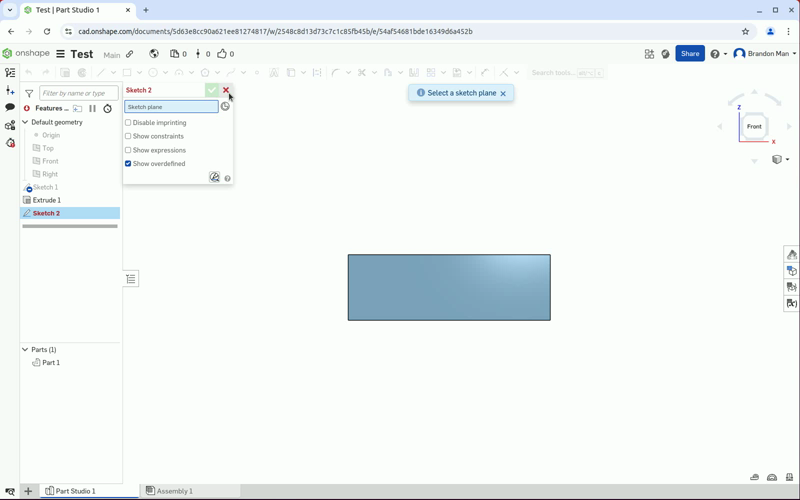
mouse_move(73, 163)
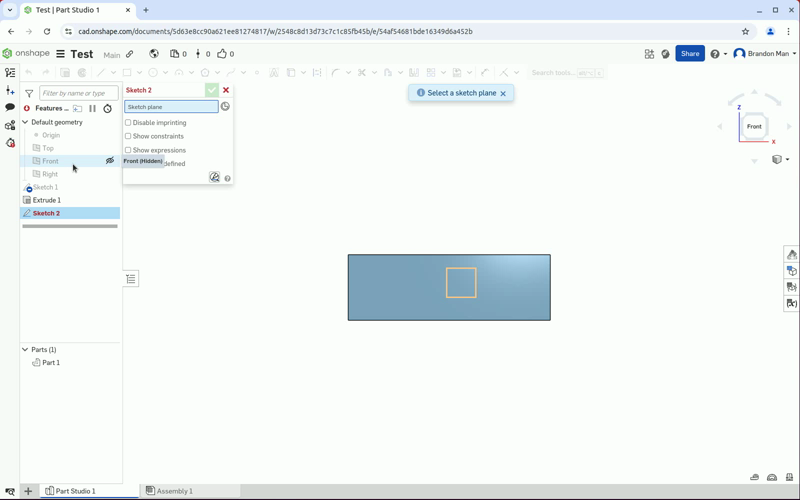
click(73, 163)
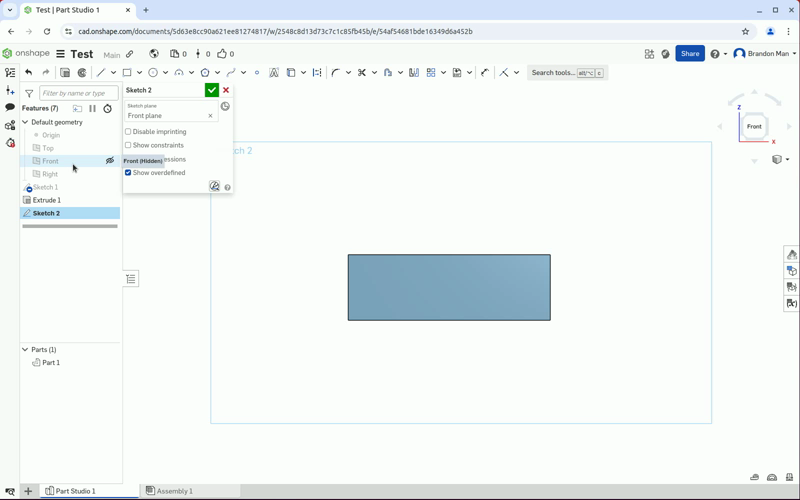
mouse_move(73, 352)
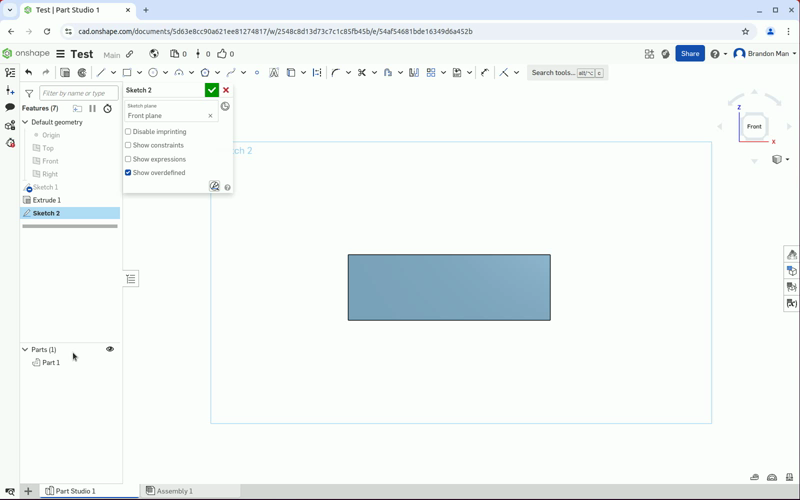
key(y)
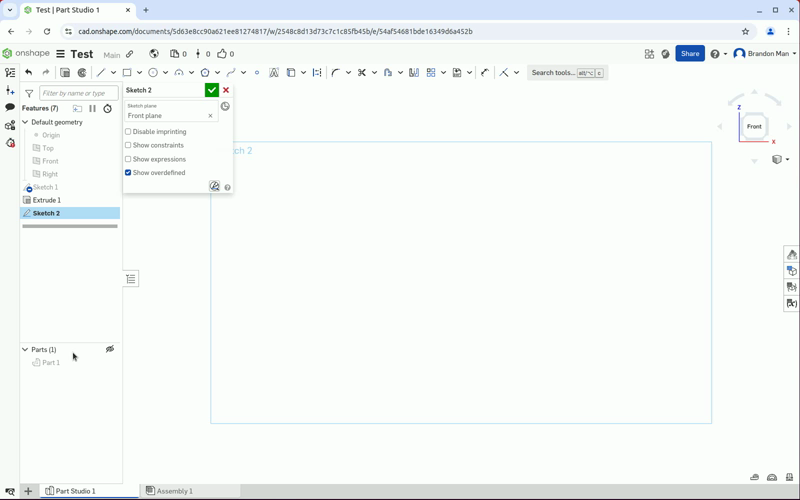
key(l)
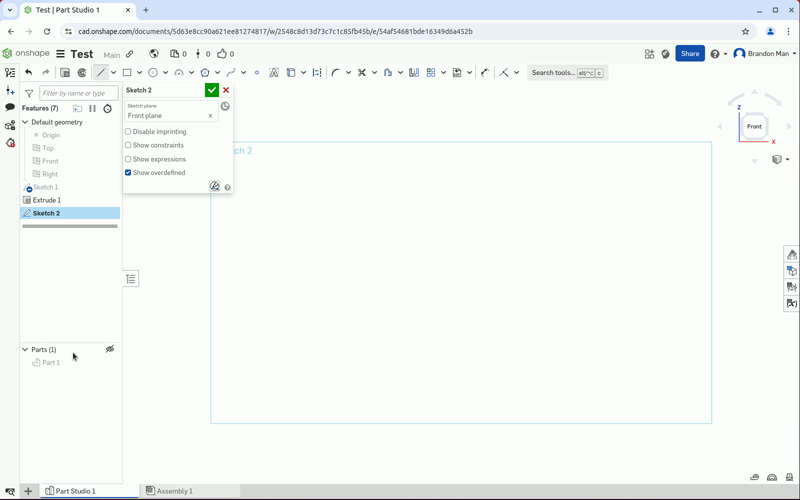
key_down(shift)
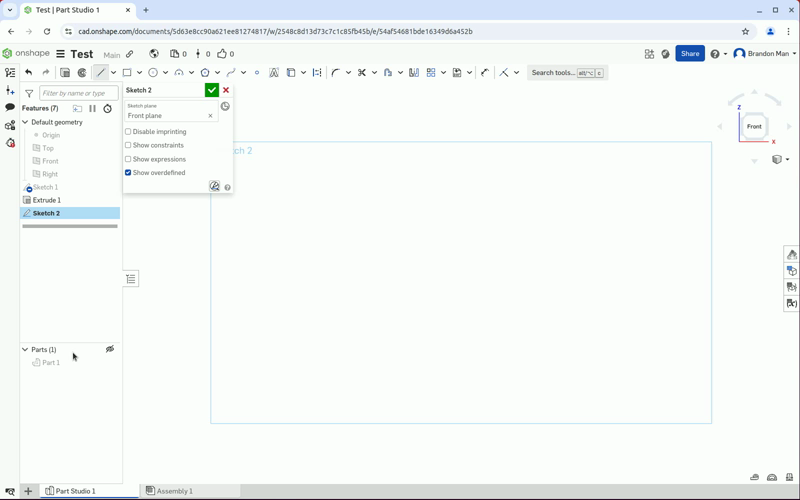
mouse_move(432, 376)
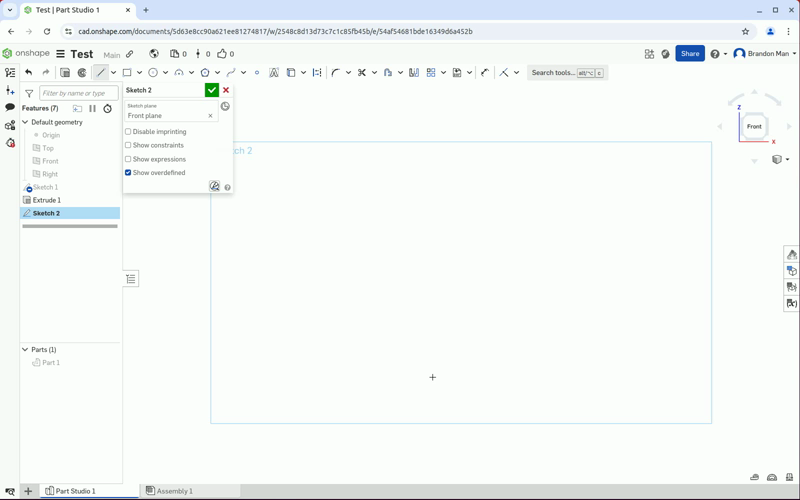
click(432, 376)
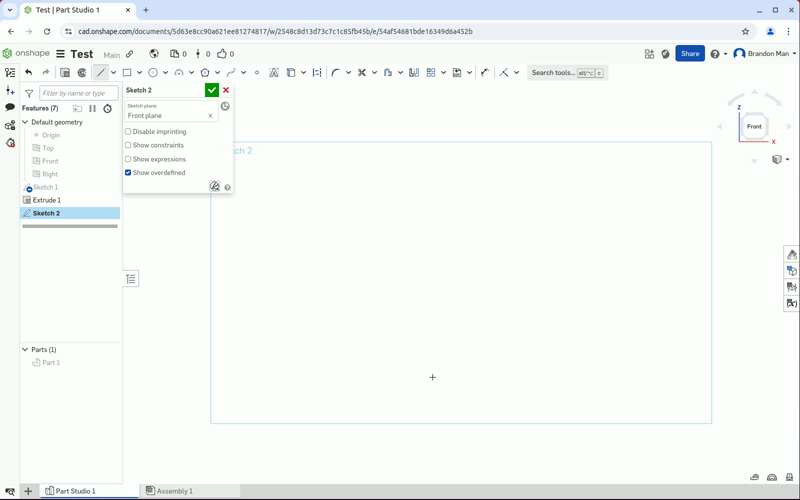
key_up(shift)
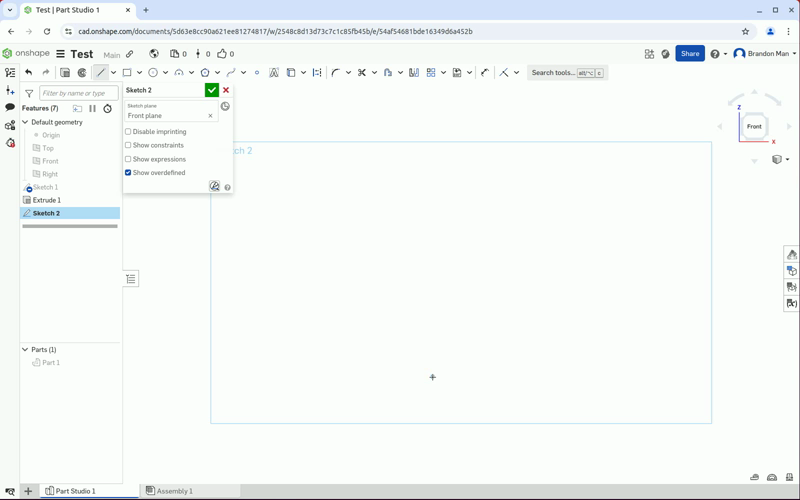
key_down(shift)
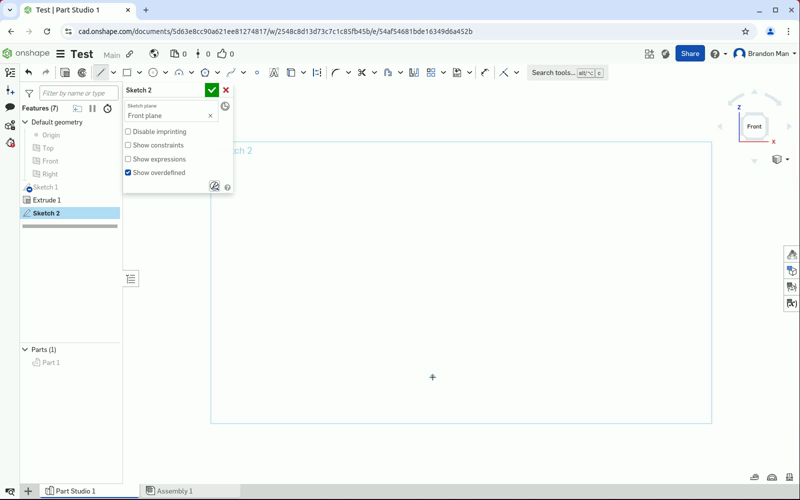
mouse_move(462, 376)
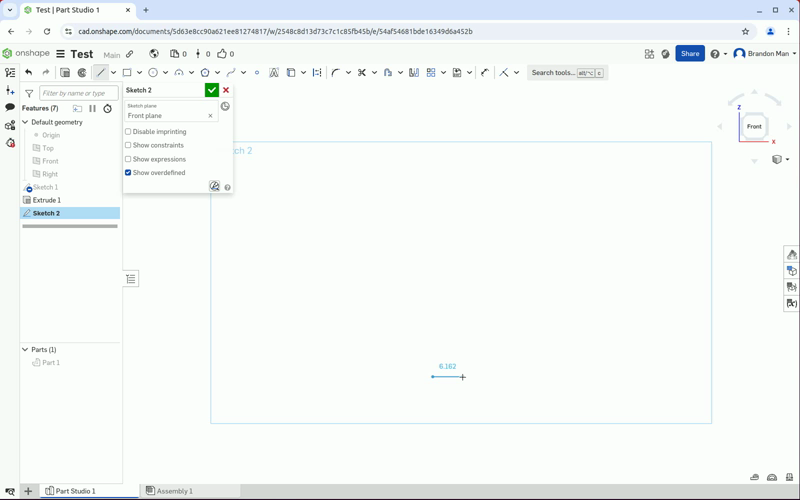
mouse_move(486, 376)
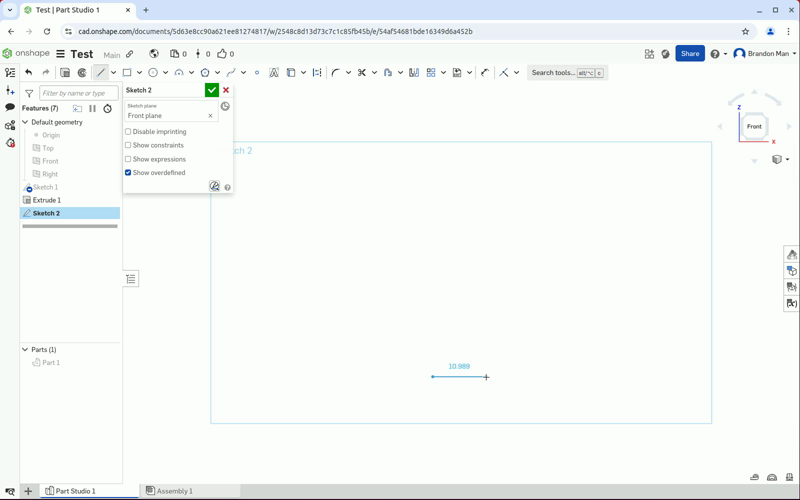
click(486, 376)
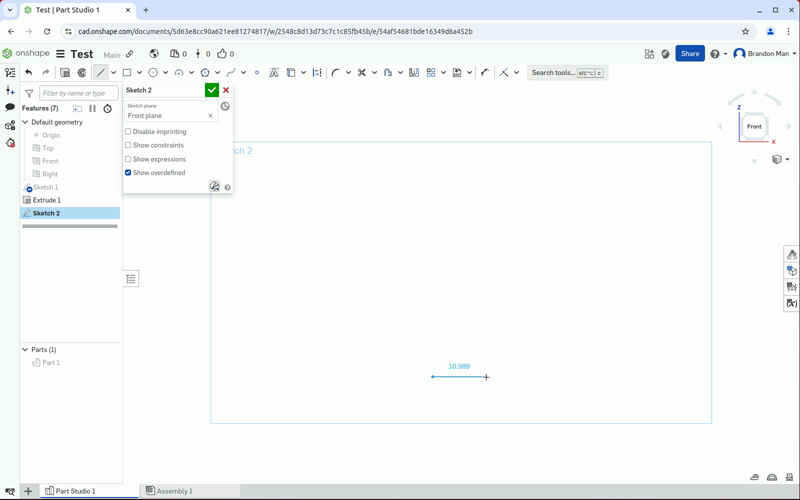
key_up(shift)
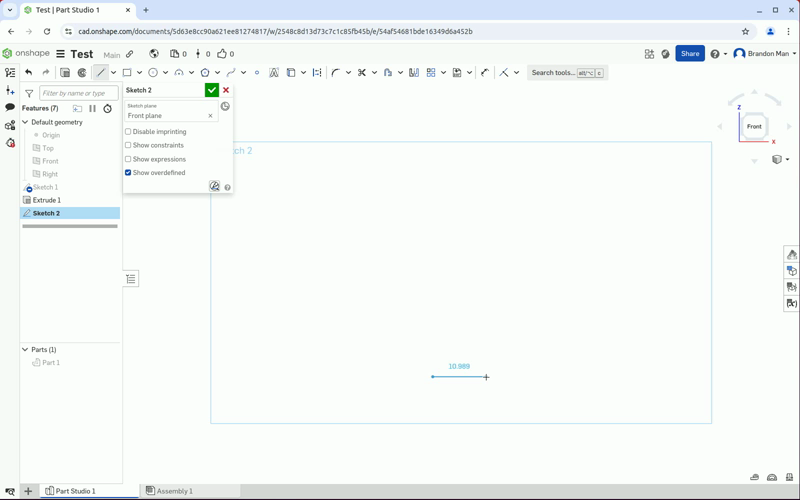
key_down(shift)
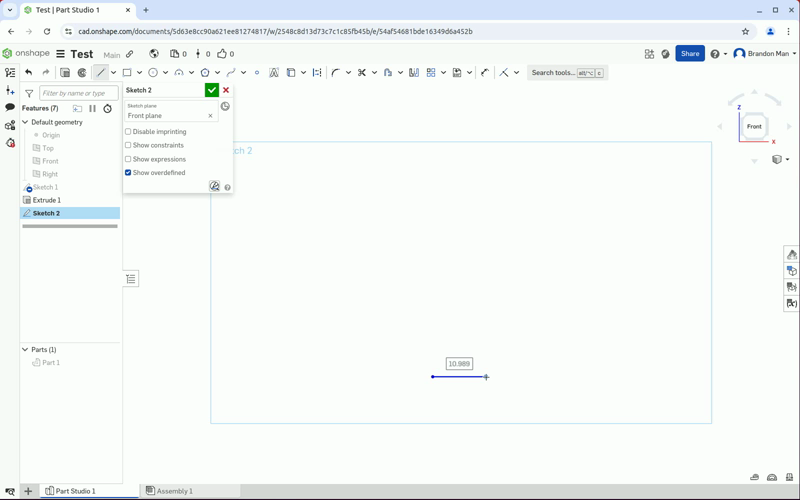
mouse_move(486, 201)
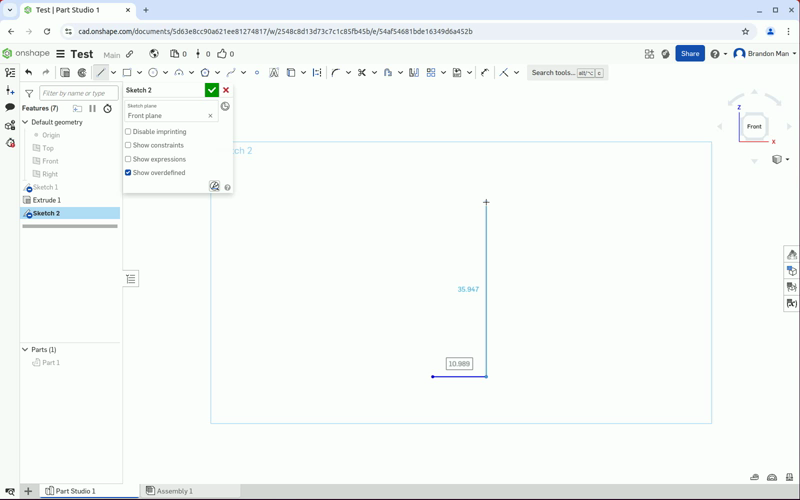
click(486, 201)
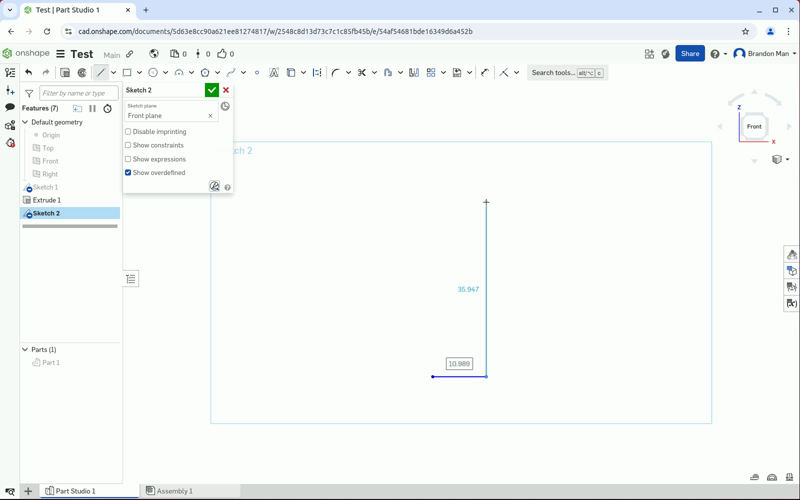
key_up(shift)
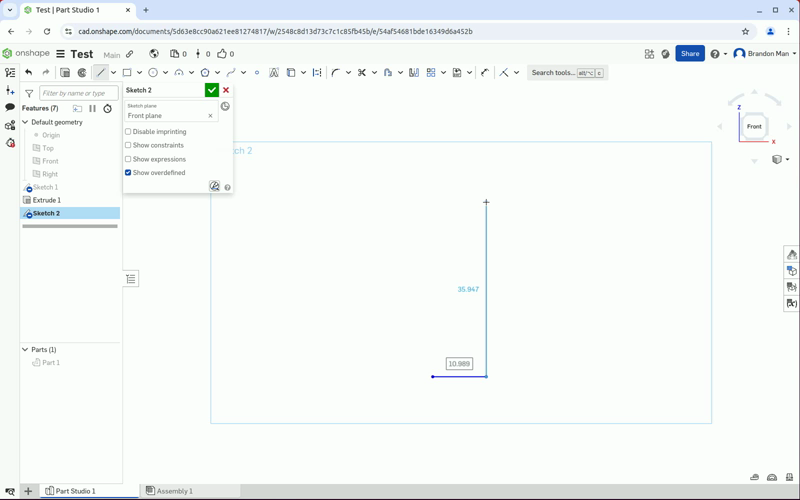
key_down(shift)
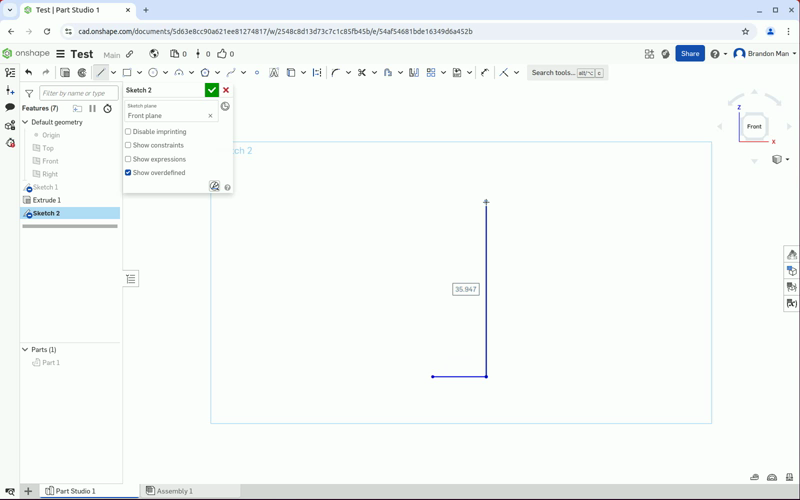
mouse_move(516, 201)
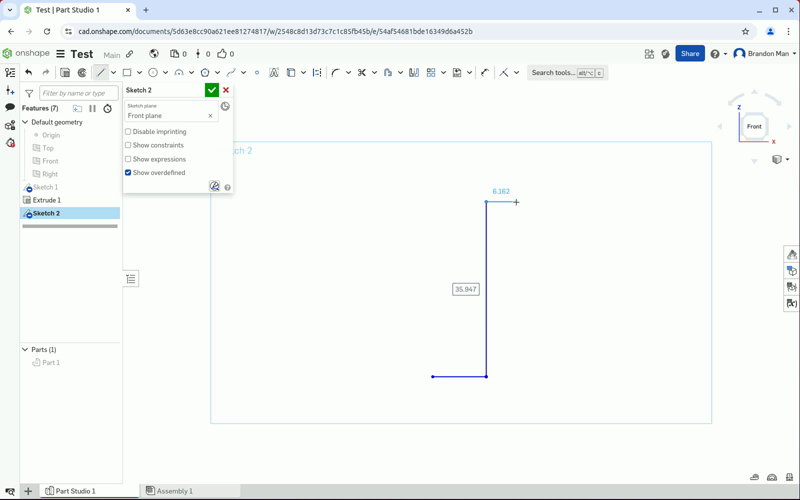
mouse_move(432, 201)
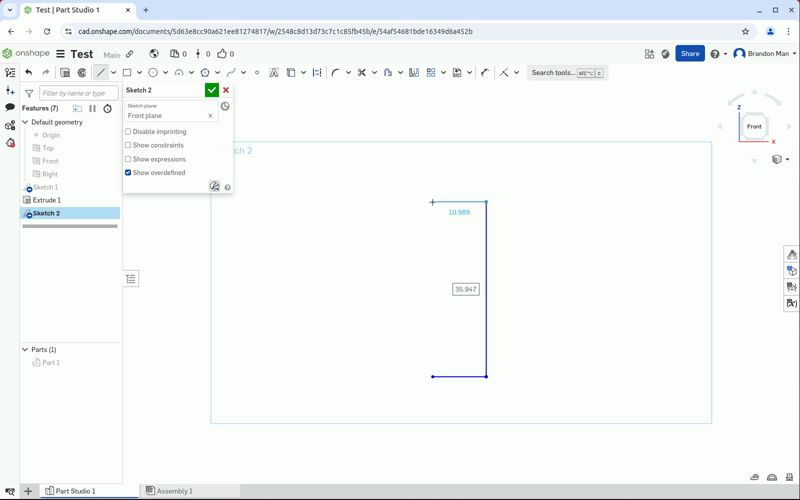
click(432, 201)
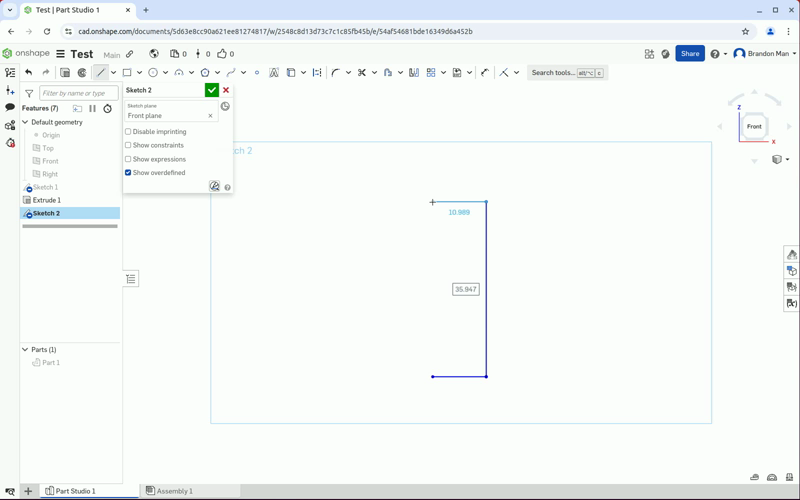
key_up(shift)
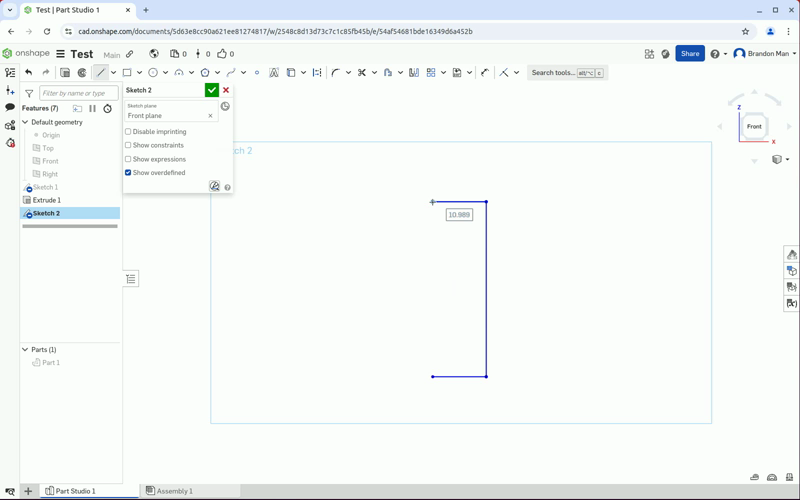
key_down(shift)
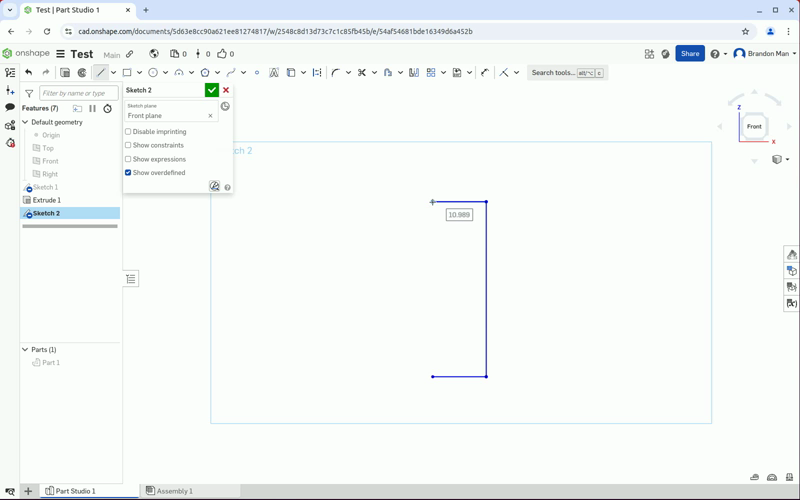
mouse_move(432, 376)
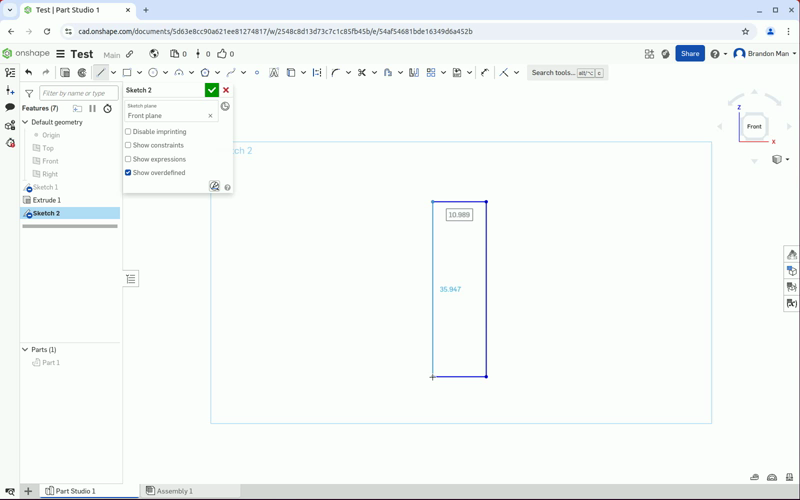
key_up(shift)
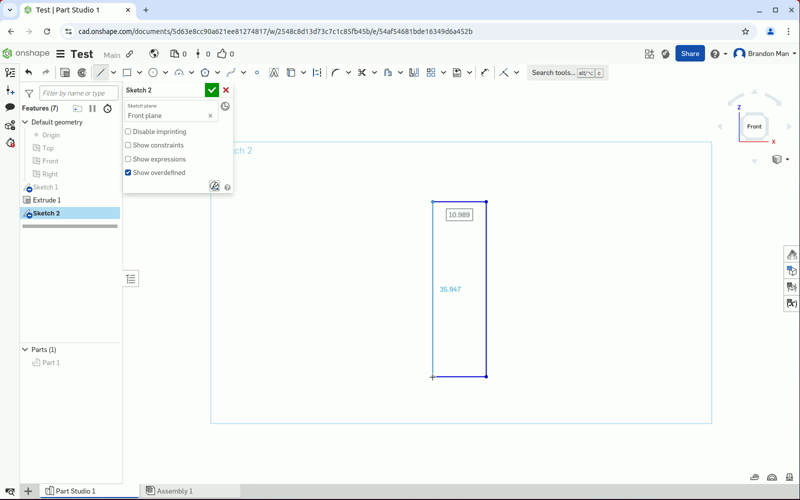
click(432, 376)
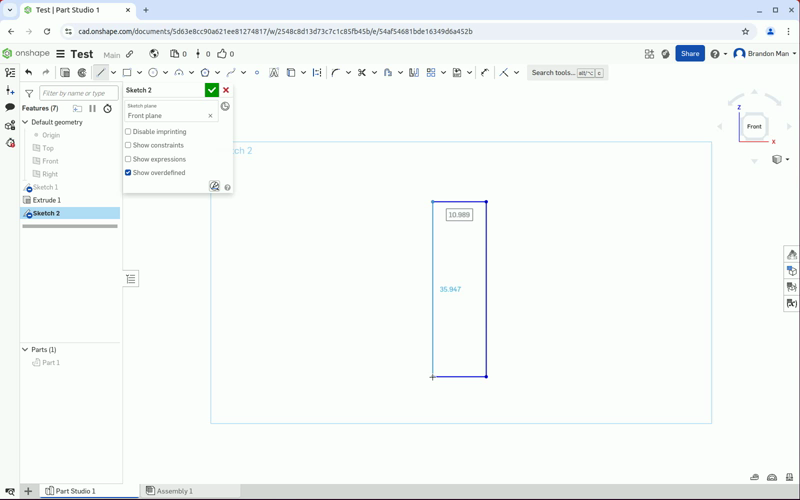
key(esc)
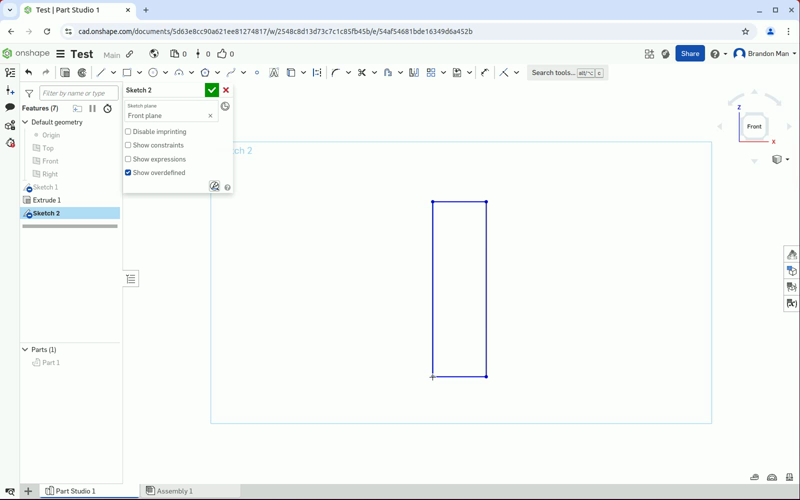
mouse_move(461, 328)
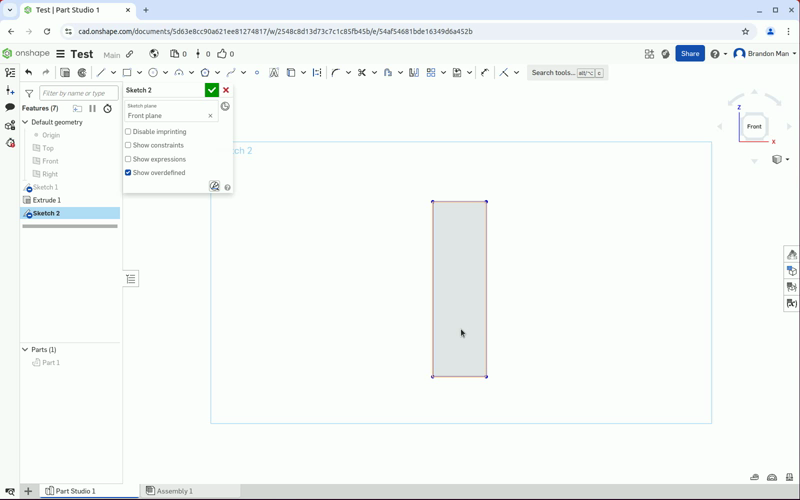
click(461, 328)
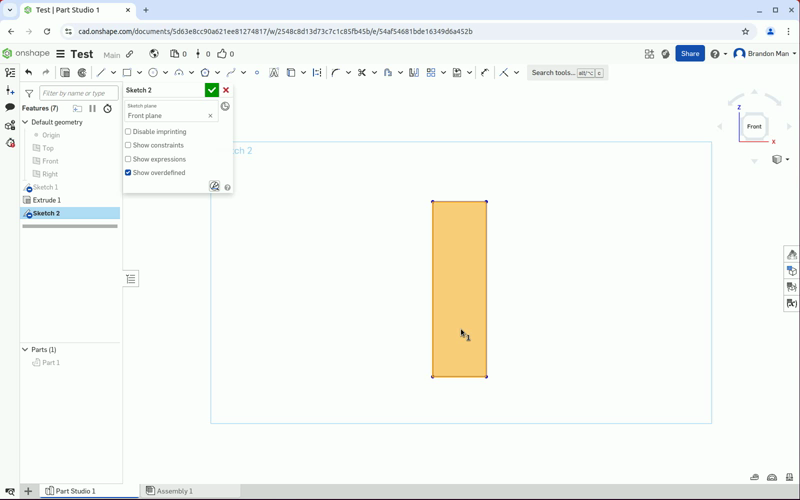
mouse_move(73, 352)
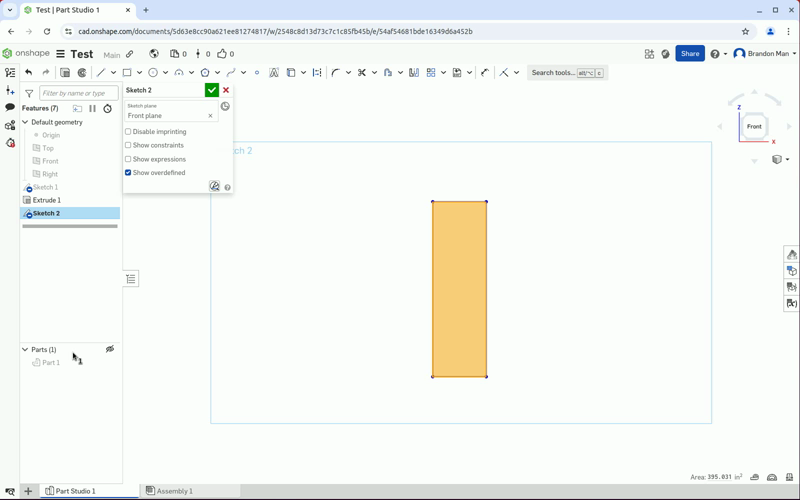
key(shift+y)
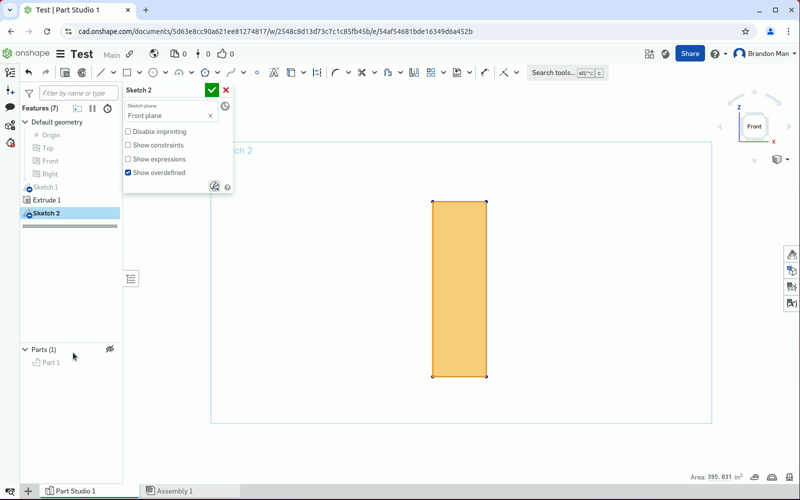
key(shift+e)
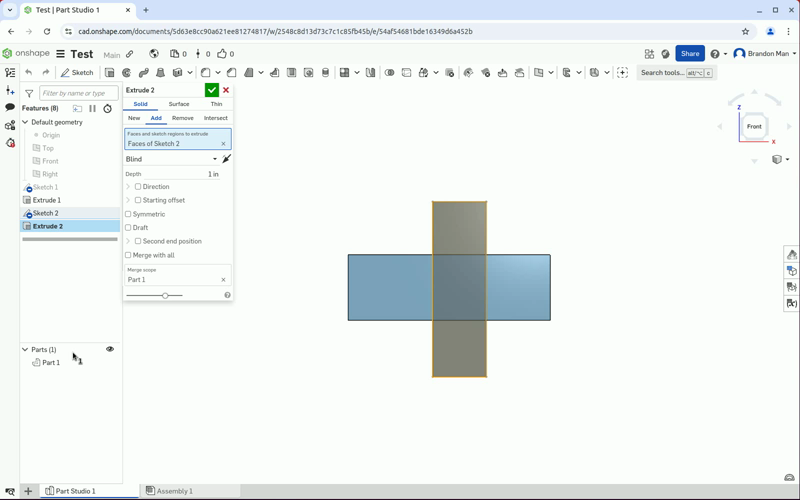
mouse_move(143, 106)
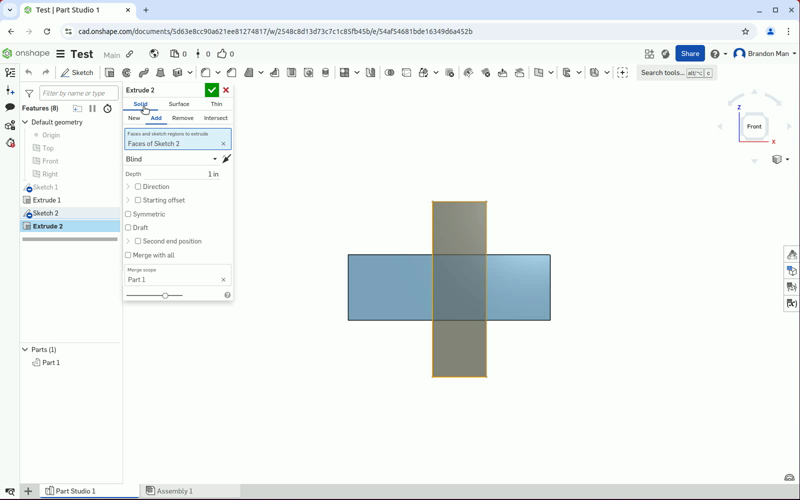
click(143, 106)
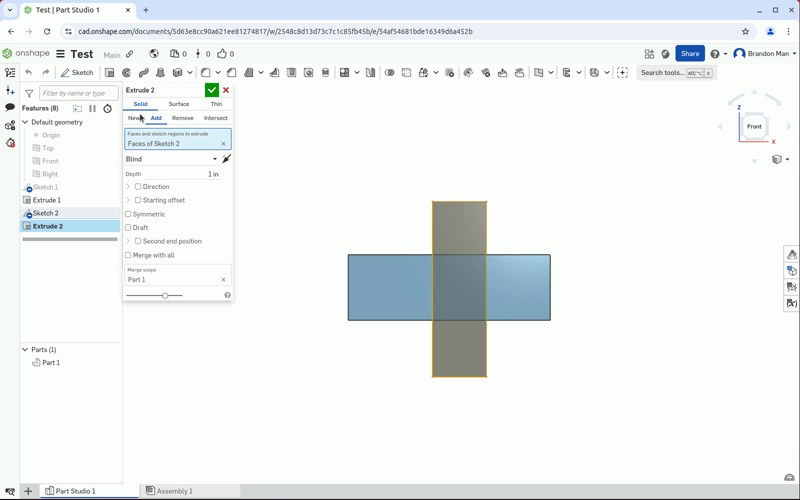
mouse_move(137, 120)
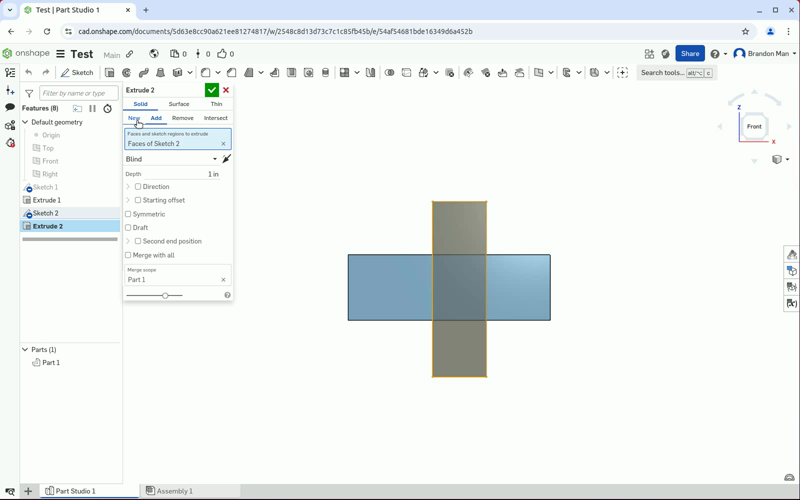
click(137, 120)
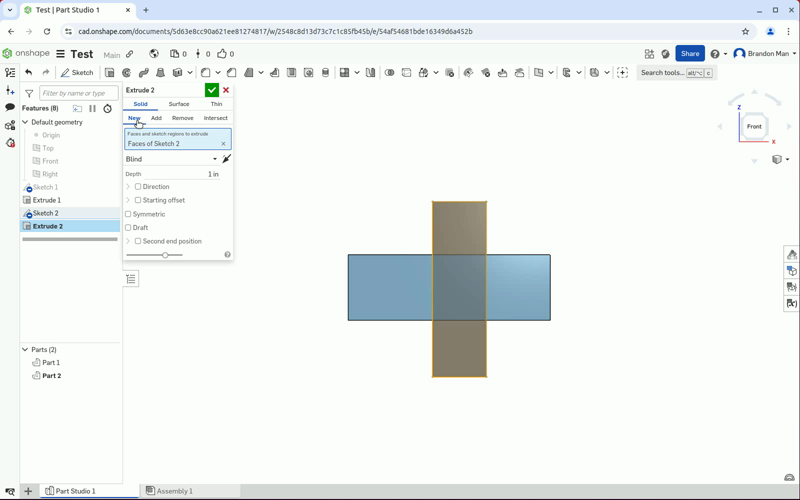
key(tab, 4)
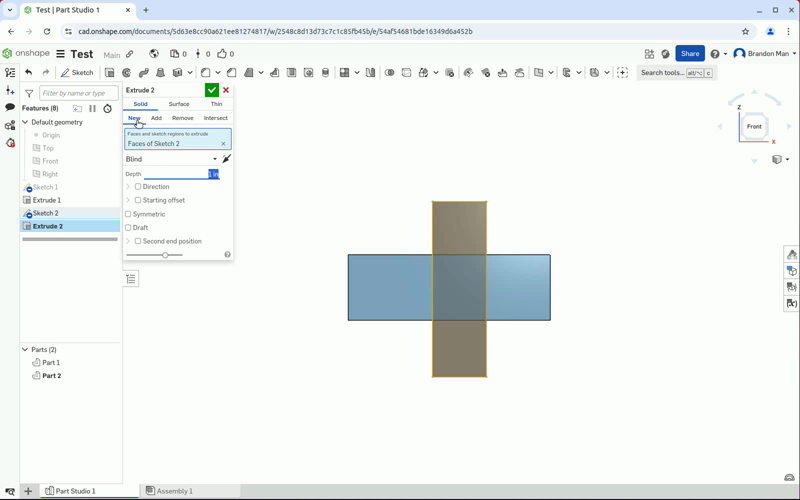
text(7.703)
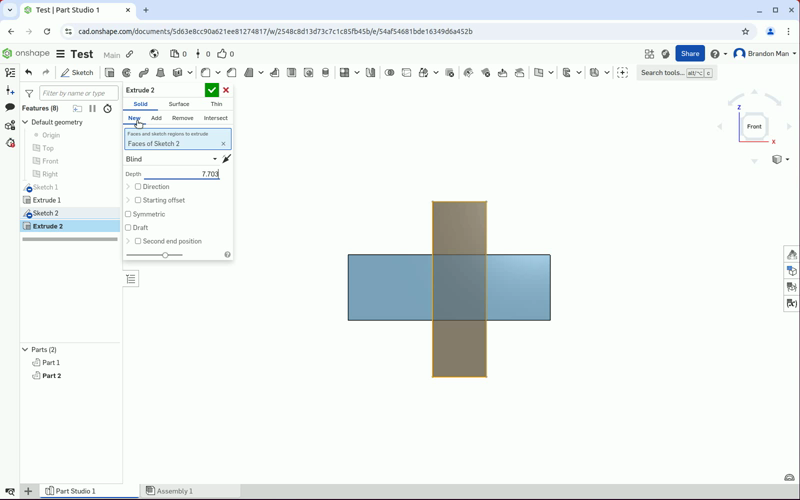
key(enter)
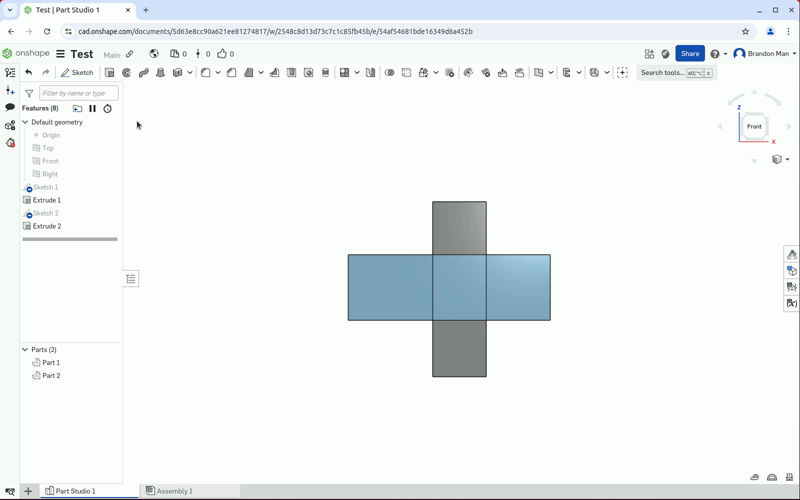
key(shift+h)
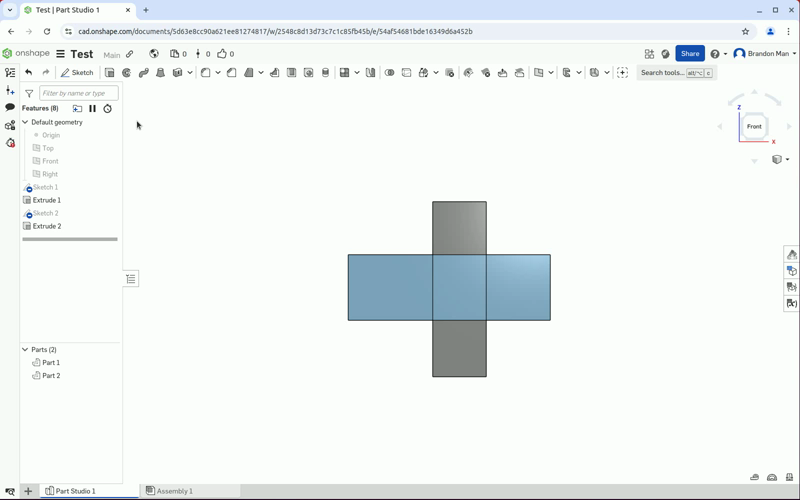
key(shift+h)
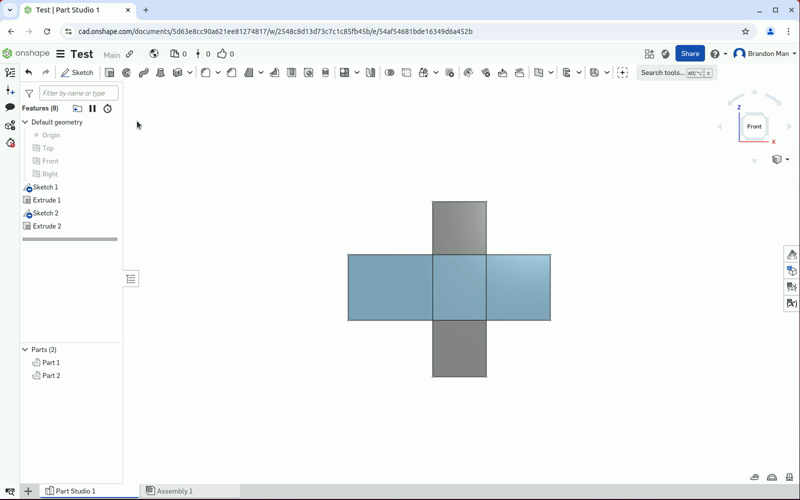
key(shift+7)
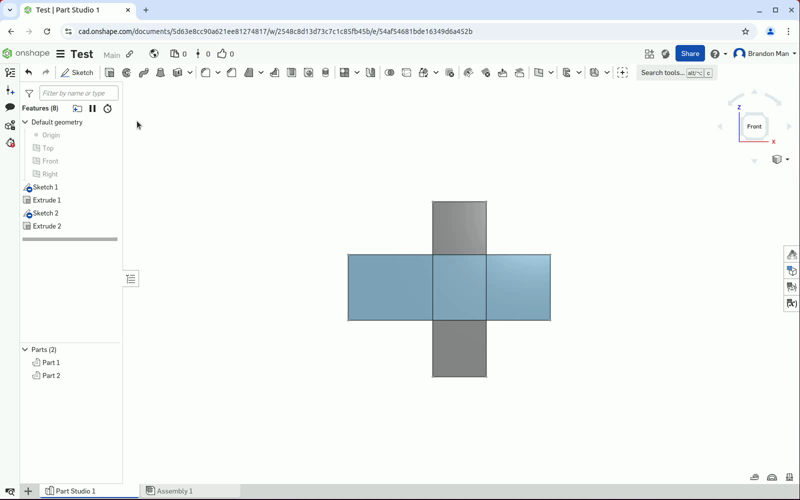
key(left, 2)
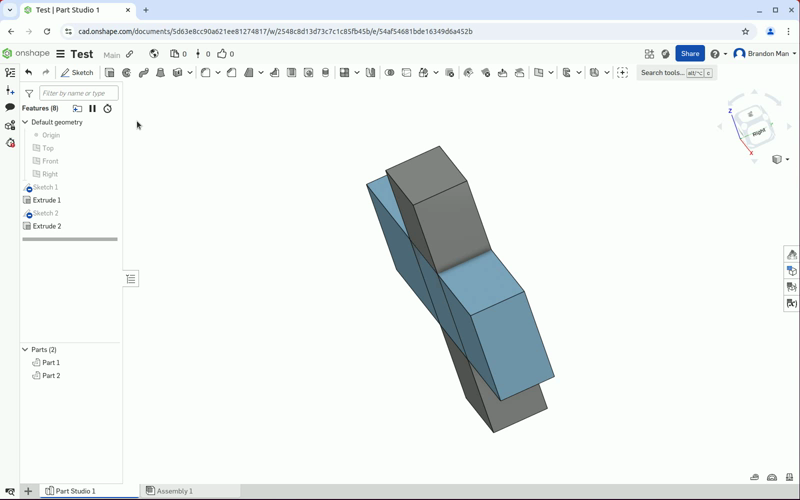
key(down, 2)
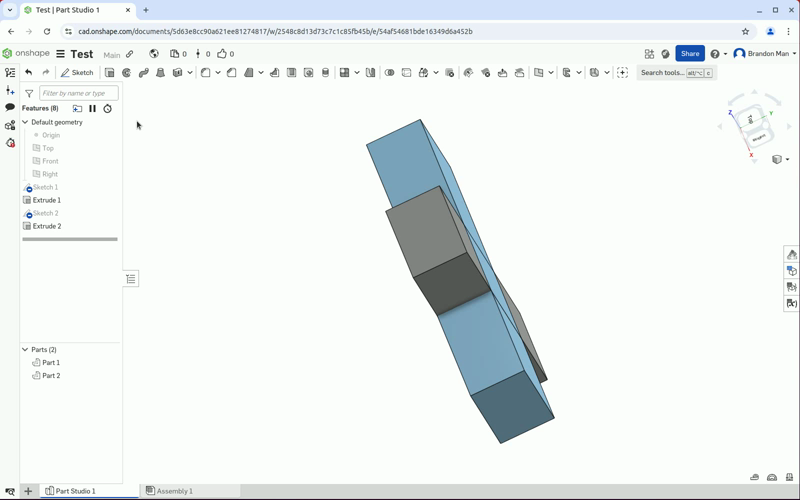
key(up, 2)
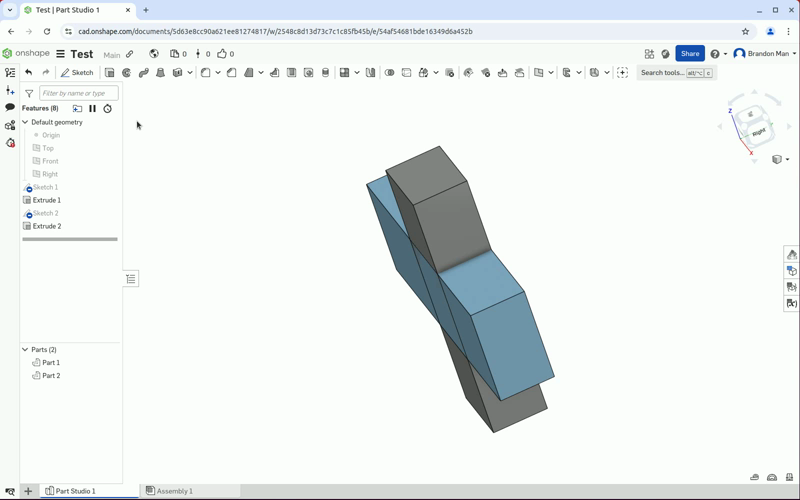
key(right, 2)
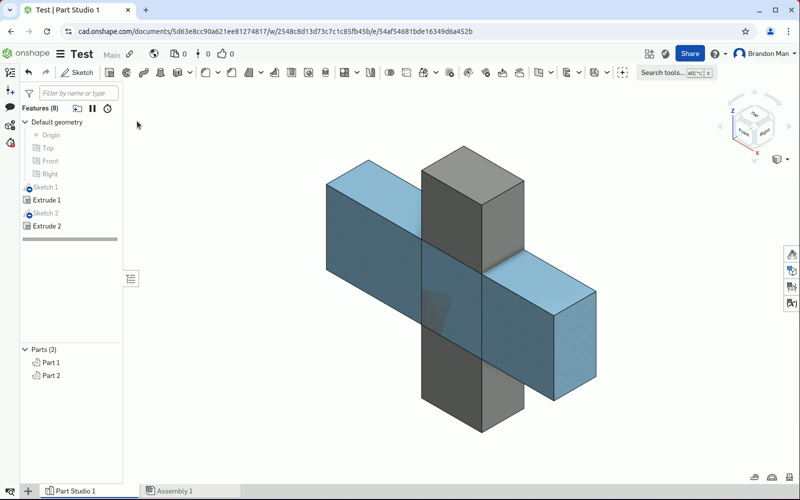
mouse_move(73, 189)
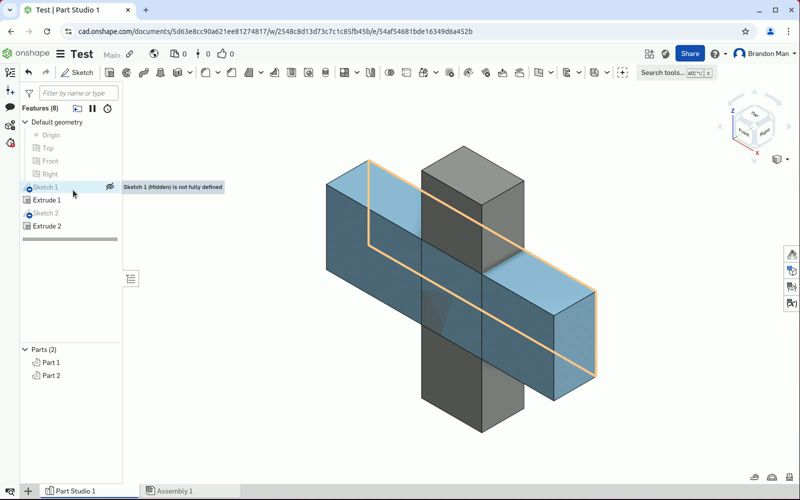
click(73, 189)